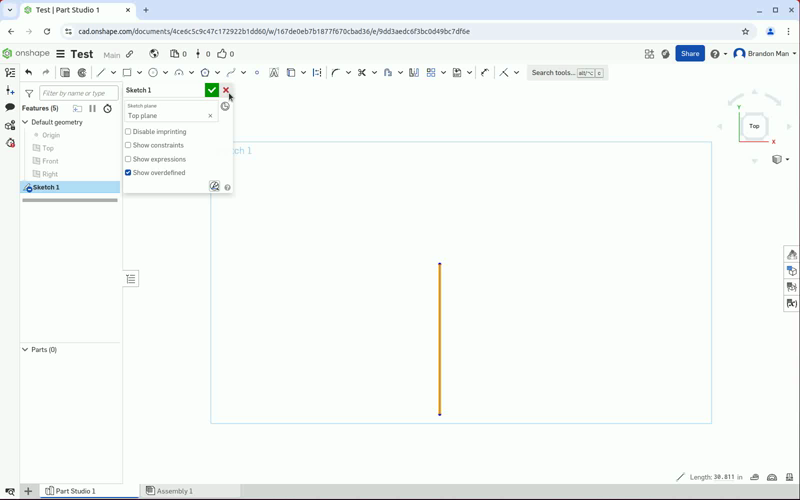
key(shift+h)
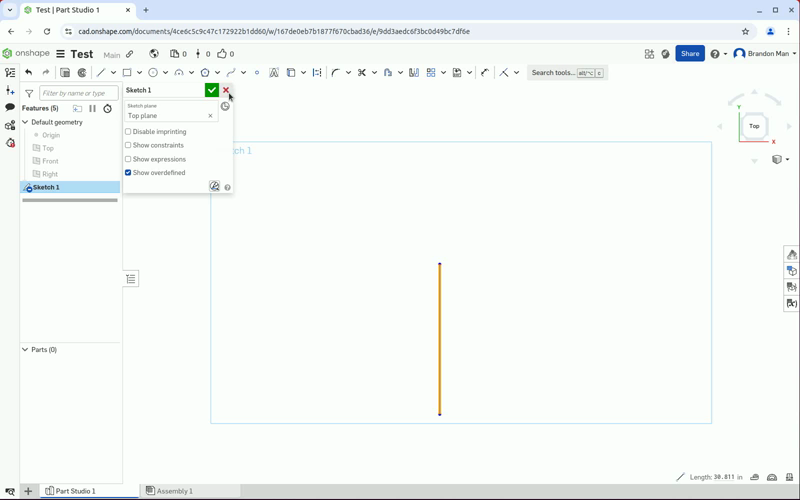
key(shift+s)
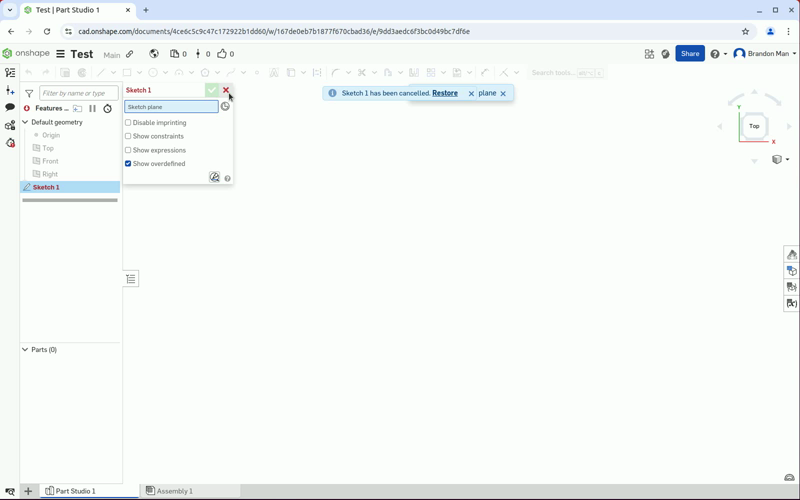
mouse_move(73, 150)
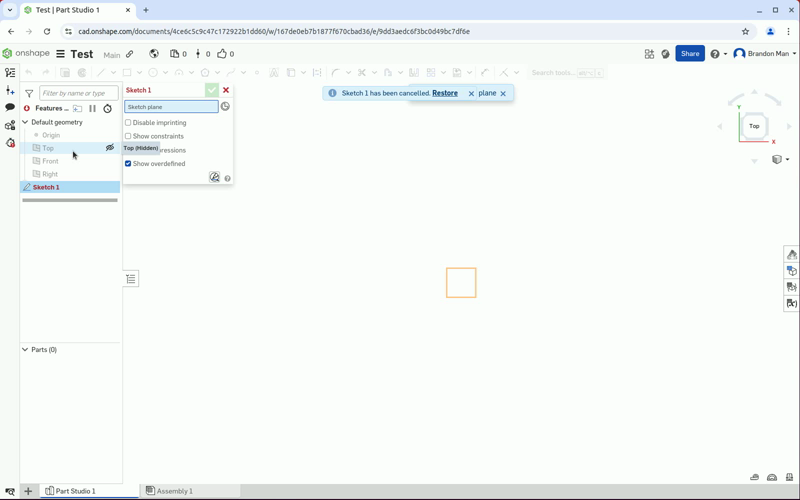
click(73, 150)
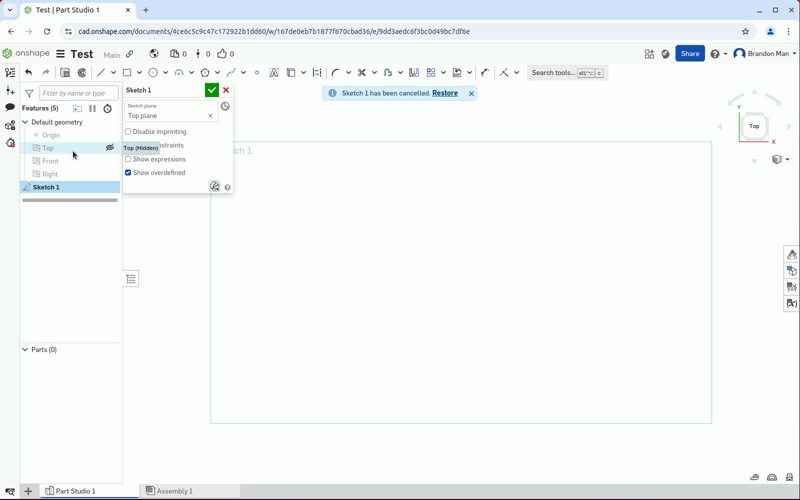
mouse_move(73, 352)
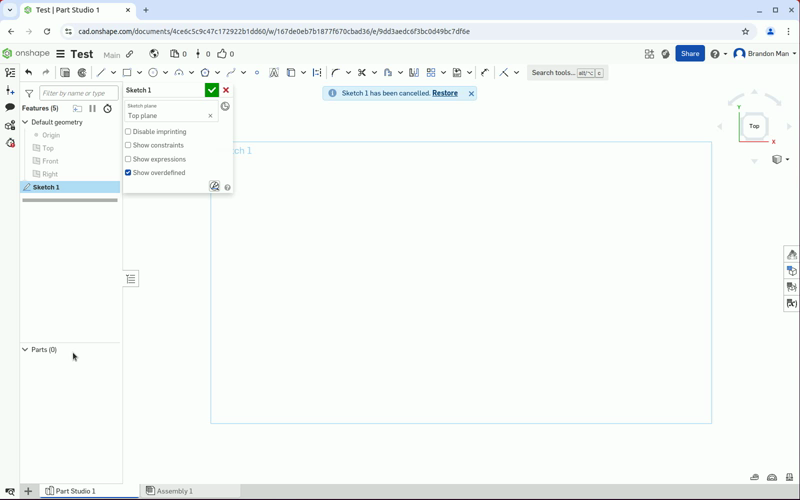
key(y)
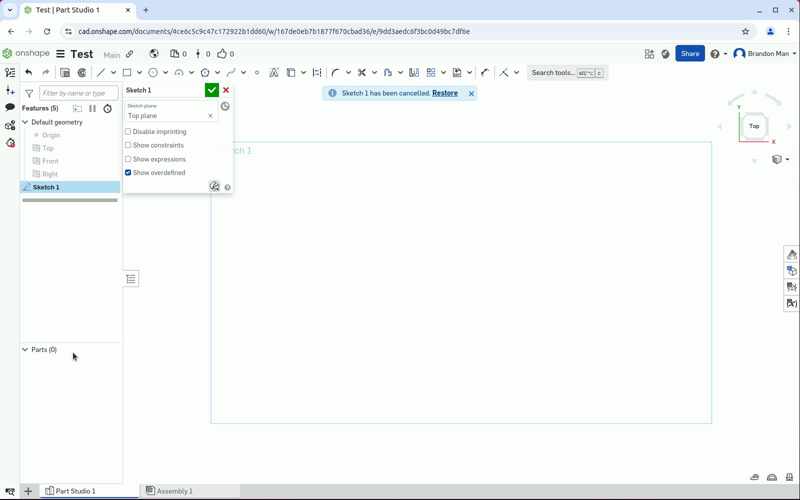
key(c)
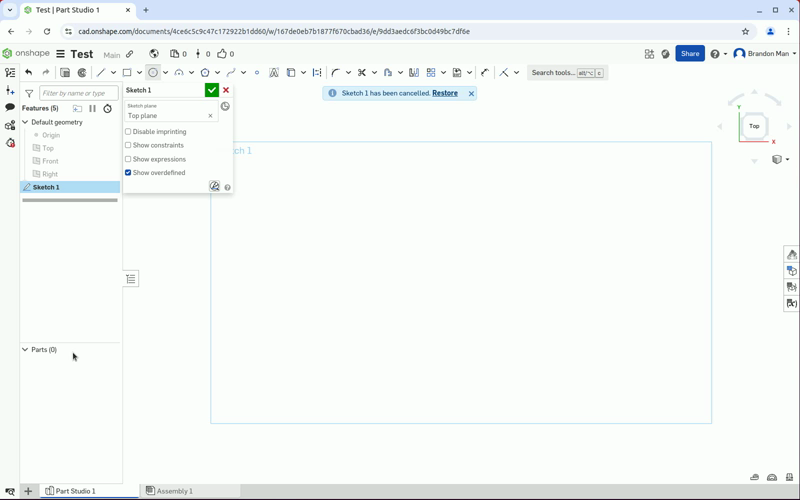
key_down(shift)
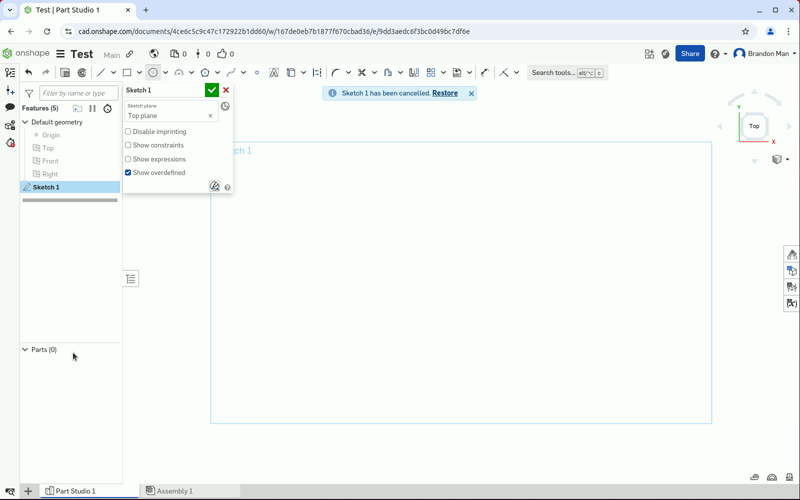
mouse_move(461, 282)
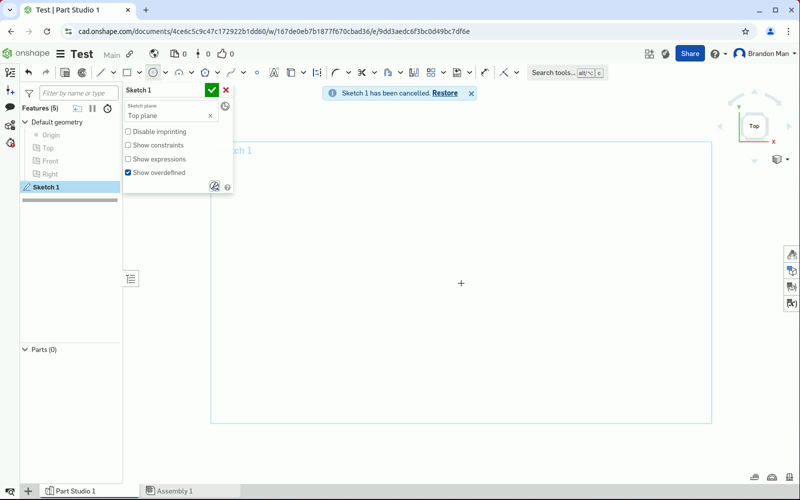
click(461, 282)
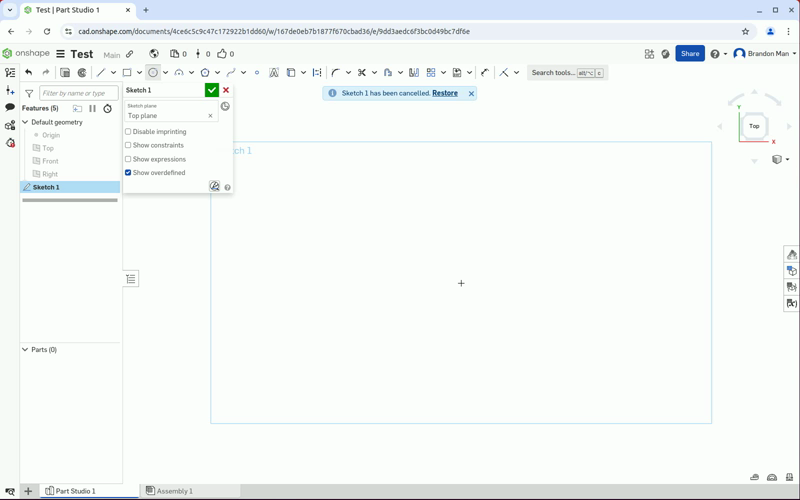
key_up(shift)
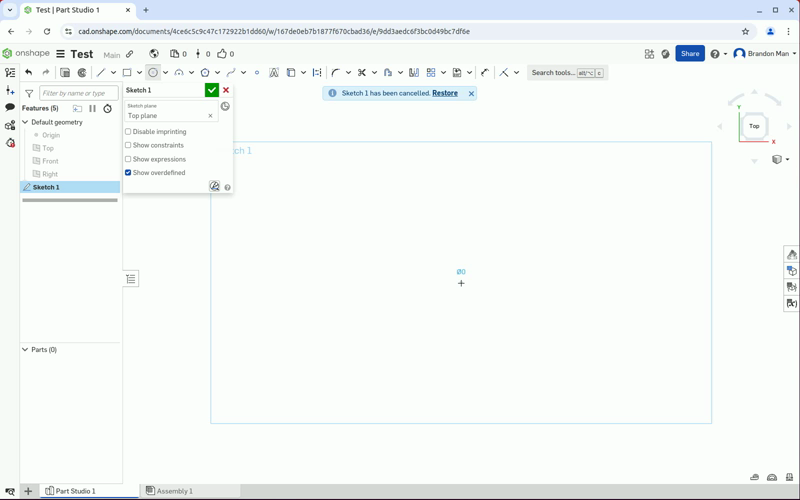
mouse_move(492, 282)
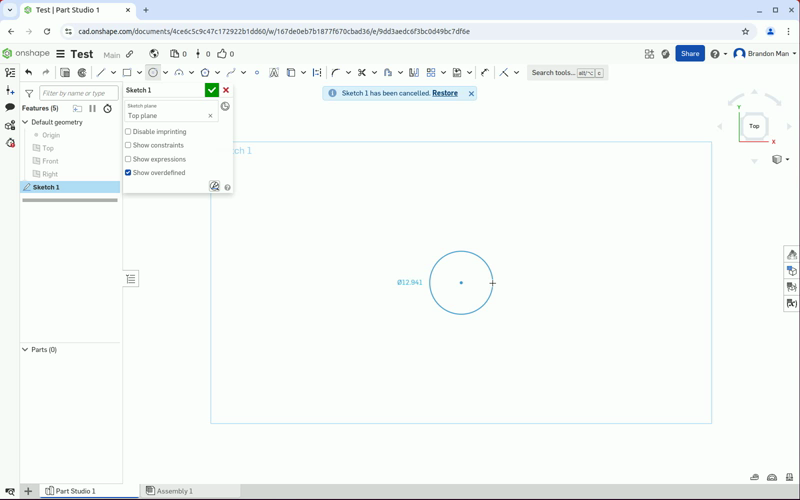
click(492, 282)
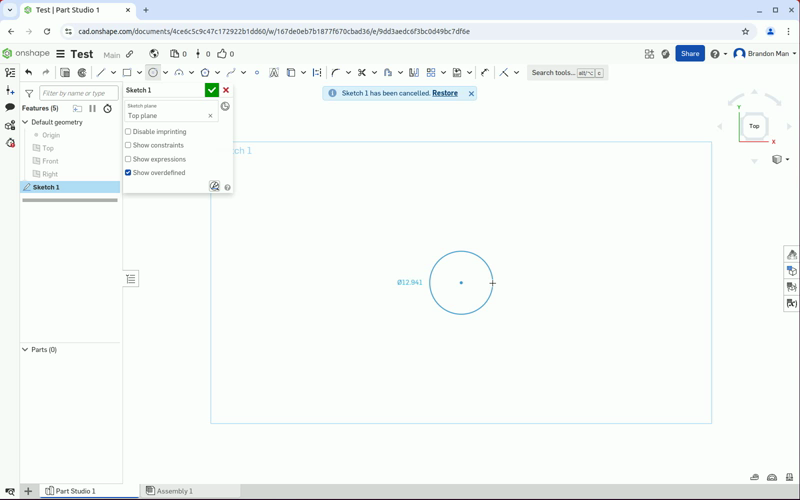
key(esc)
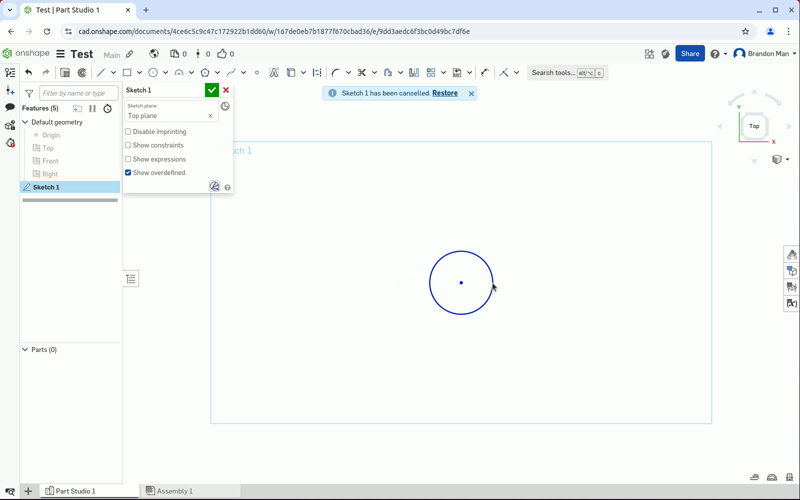
mouse_move(464, 266)
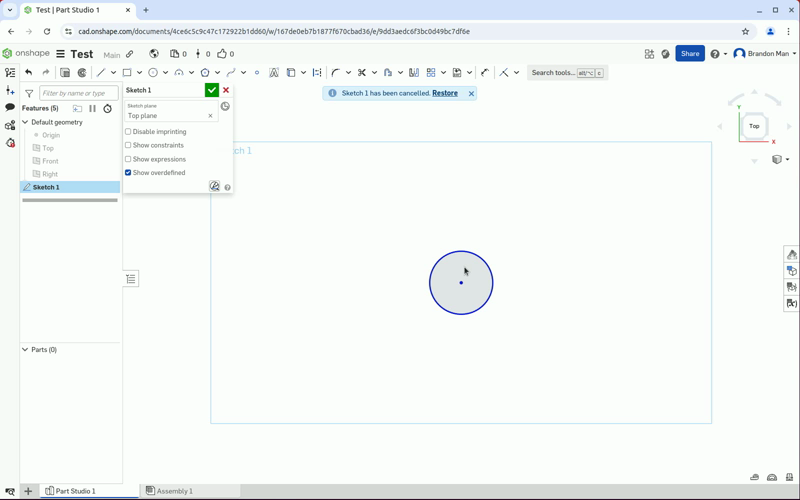
click(464, 266)
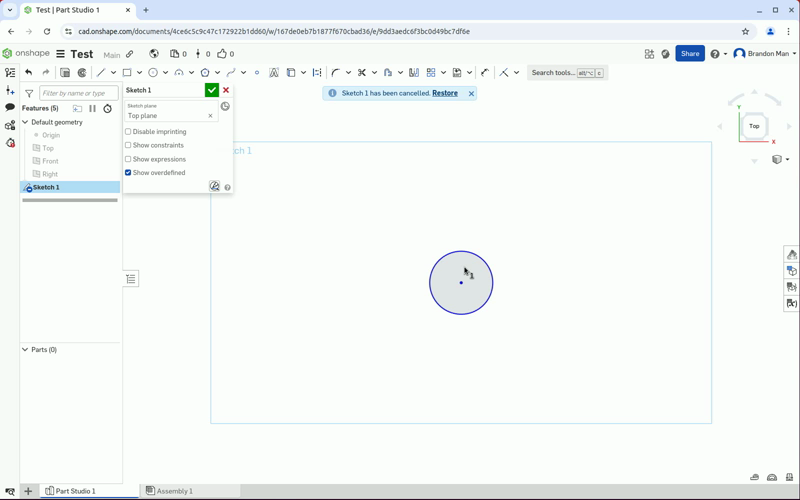
mouse_move(73, 352)
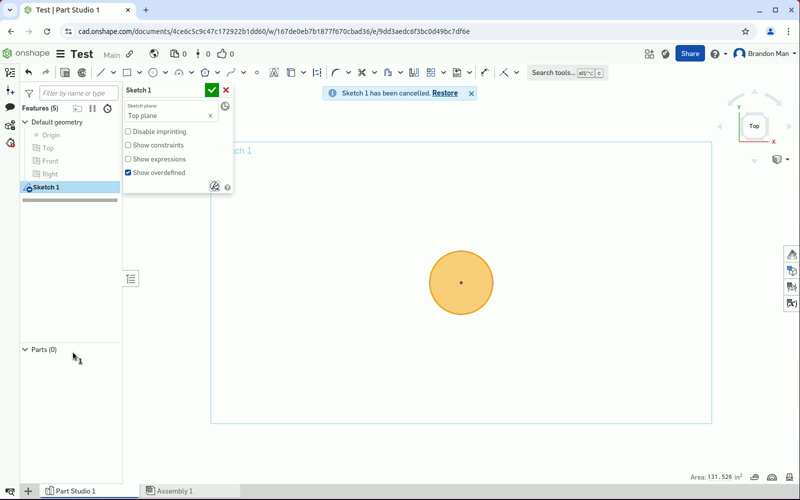
key(shift+y)
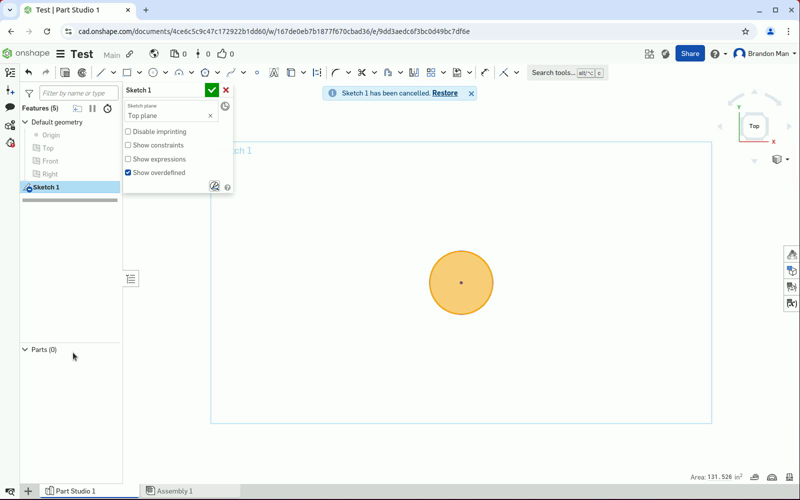
key(shift+e)
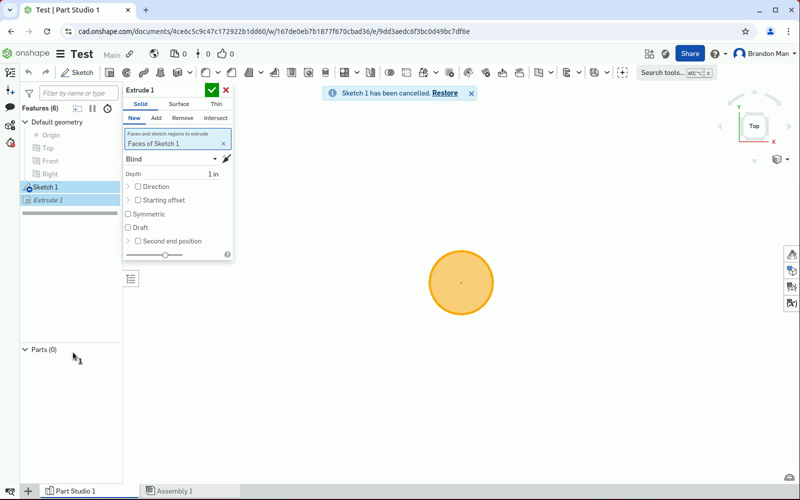
mouse_move(143, 106)
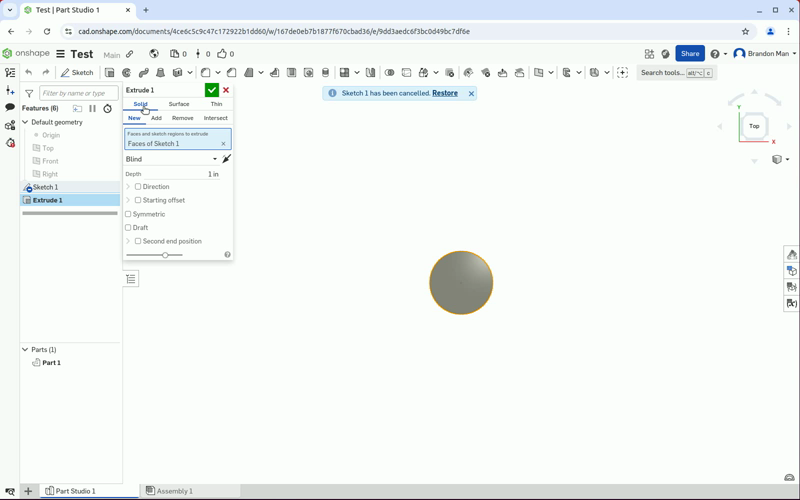
click(143, 106)
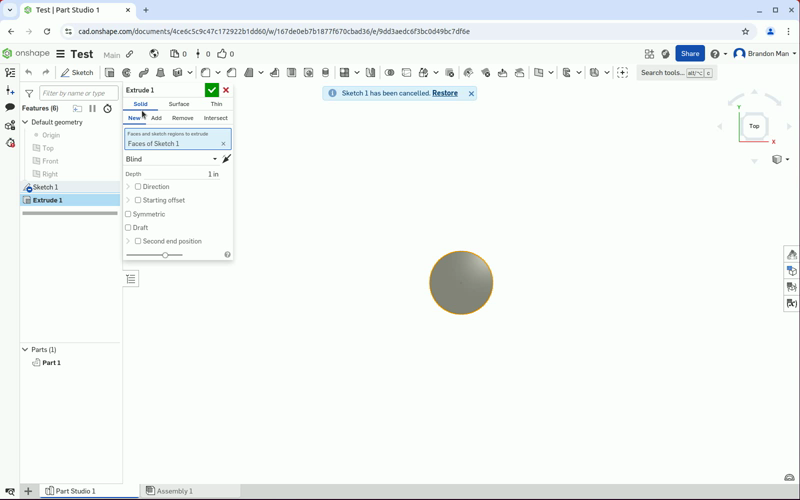
mouse_move(137, 120)
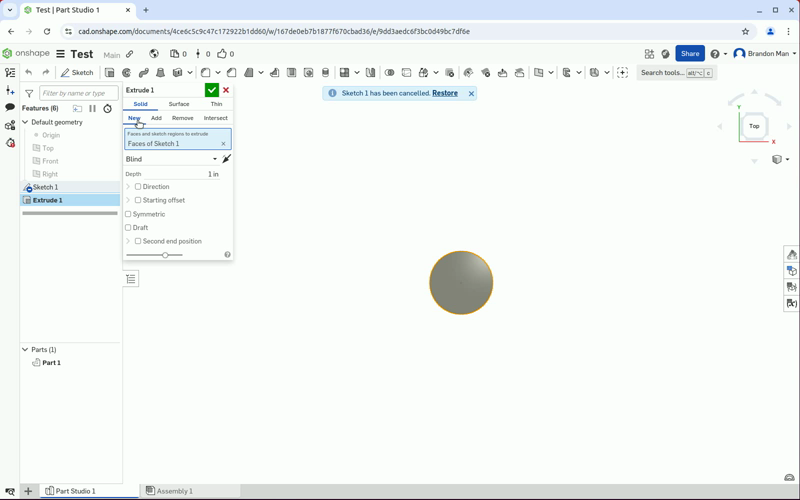
click(137, 120)
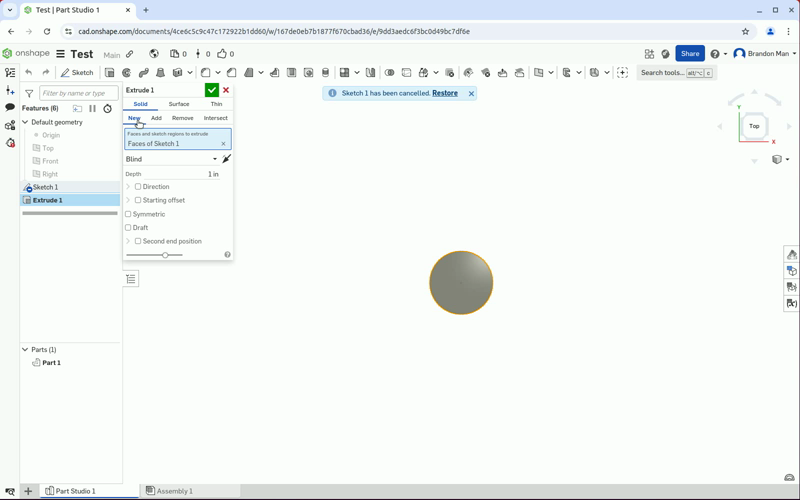
key(tab, 4)
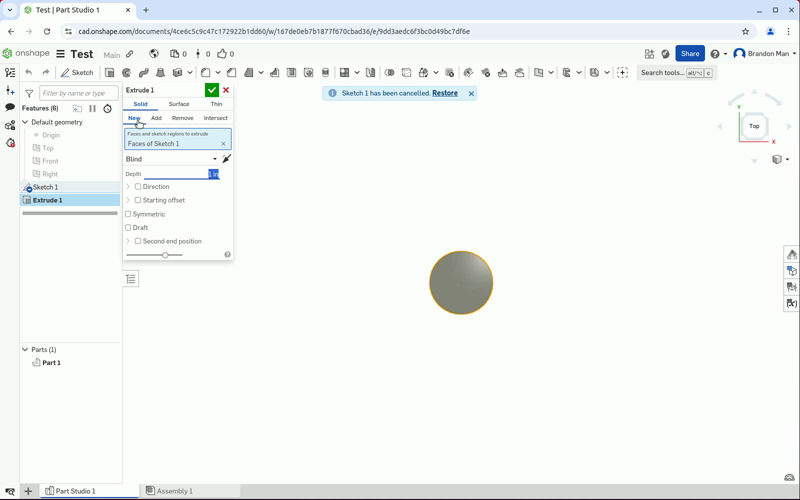
text(0.963)
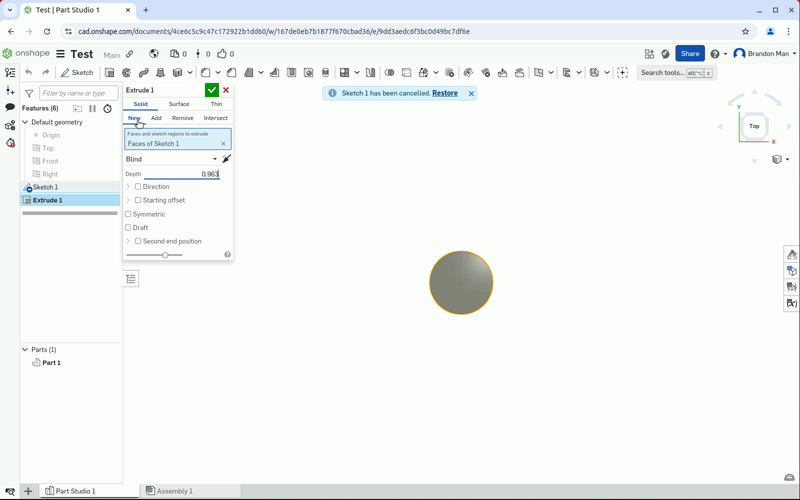
key(enter)
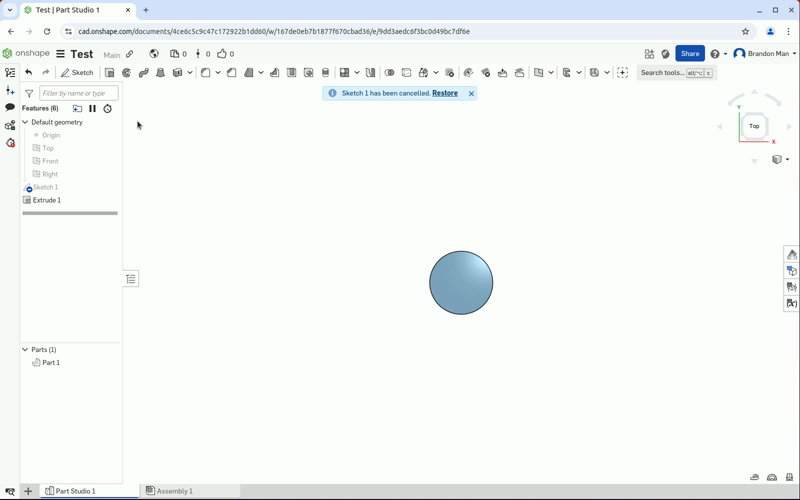
key(shift+h)
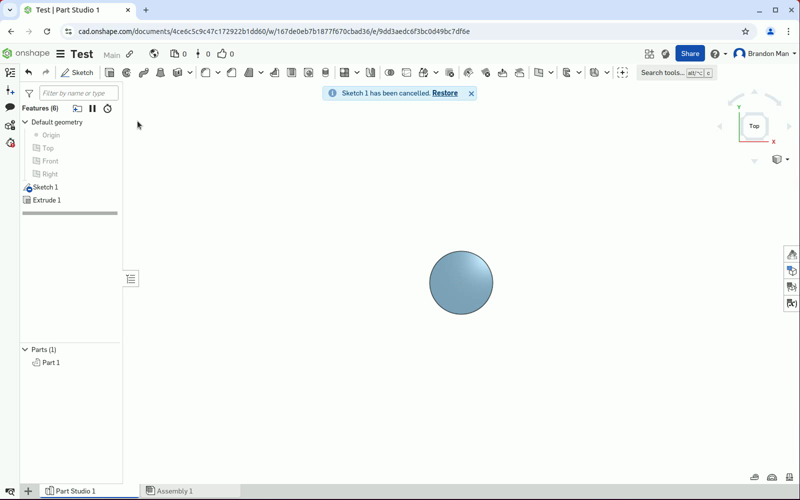
key(shift+h)
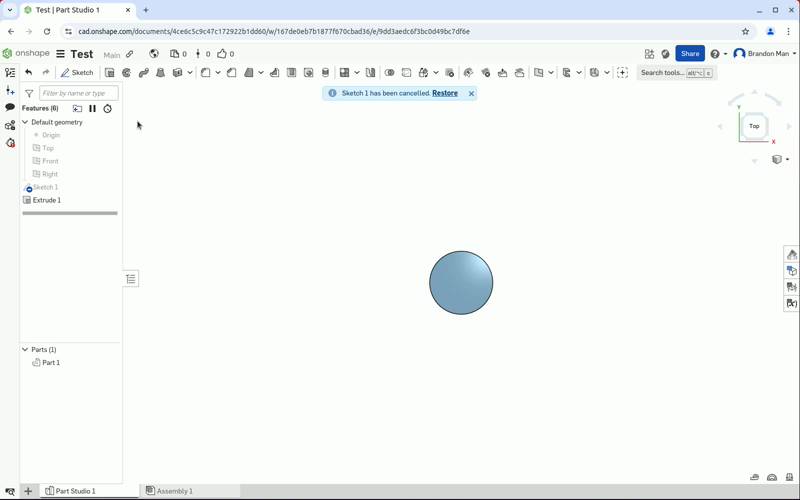
mouse_move(73, 189)
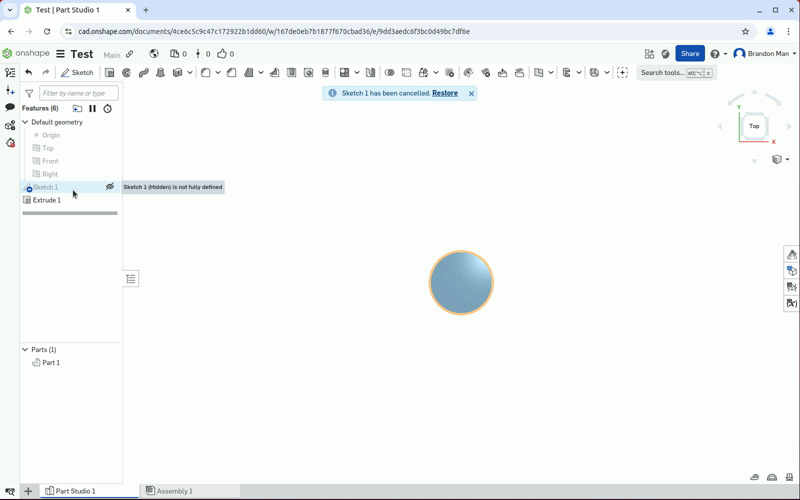
click(73, 189)
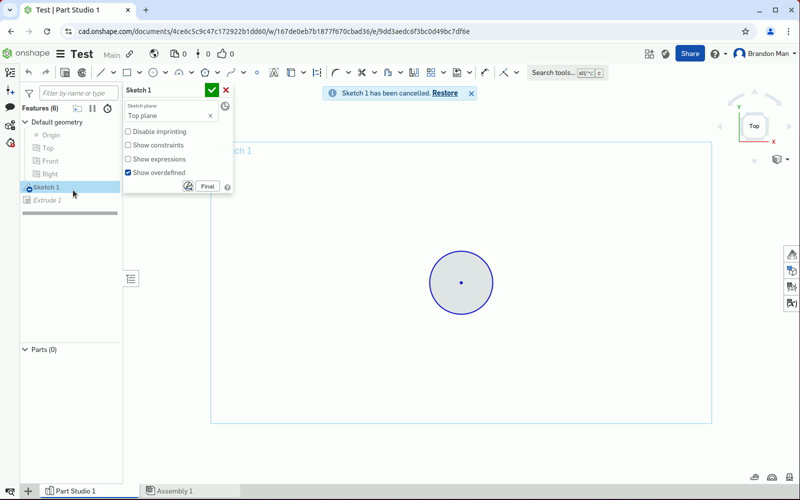
mouse_move(229, 92)
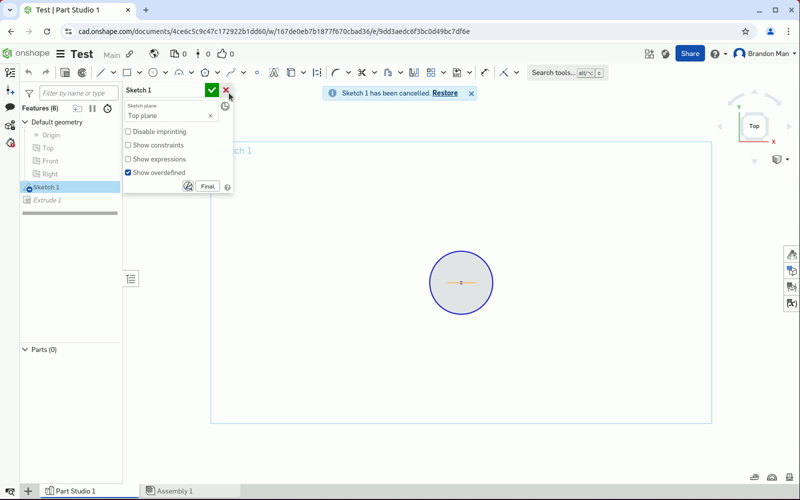
click(229, 92)
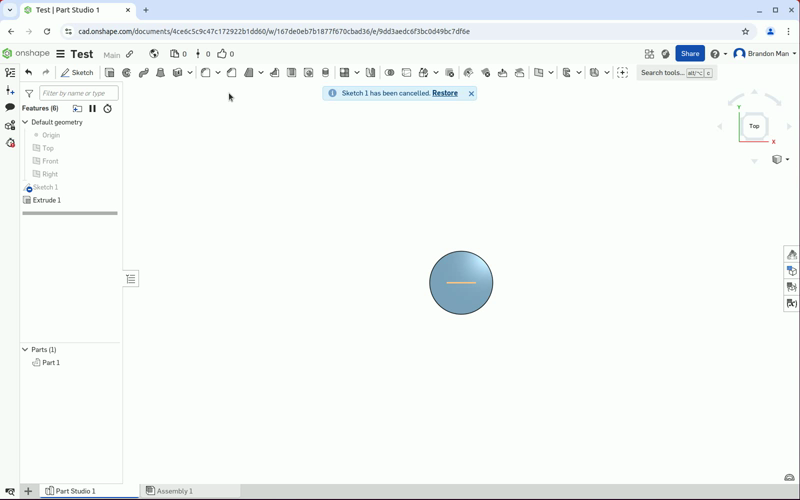
mouse_move(541, 75)
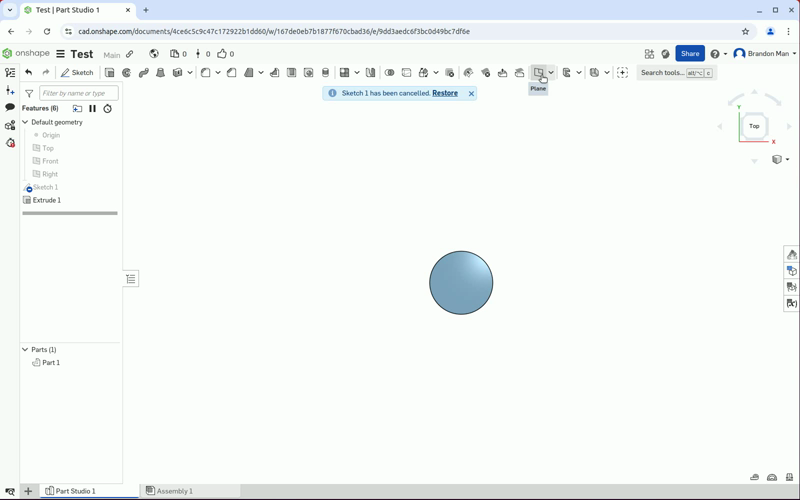
click(541, 75)
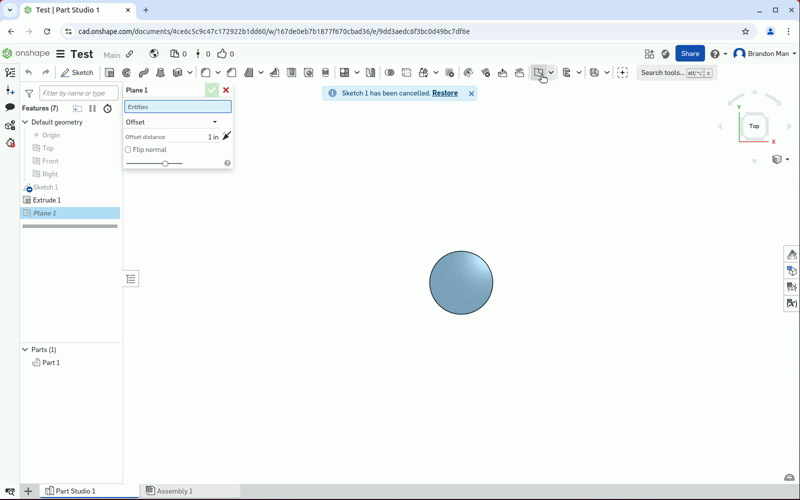
mouse_move(73, 150)
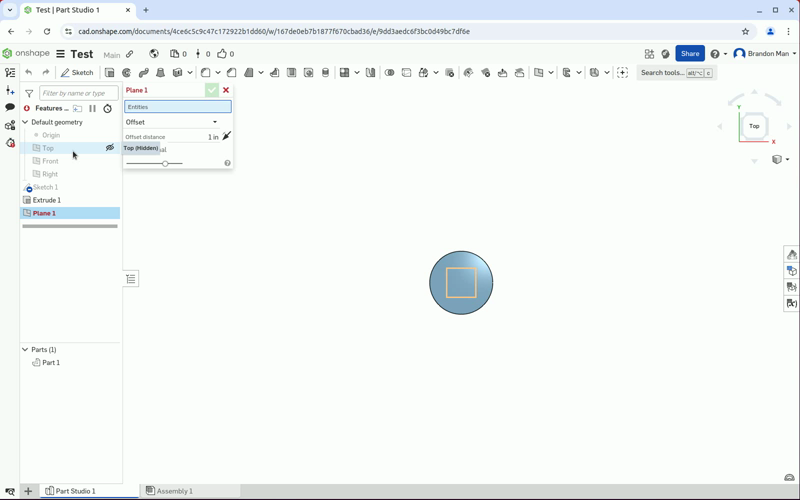
click(73, 150)
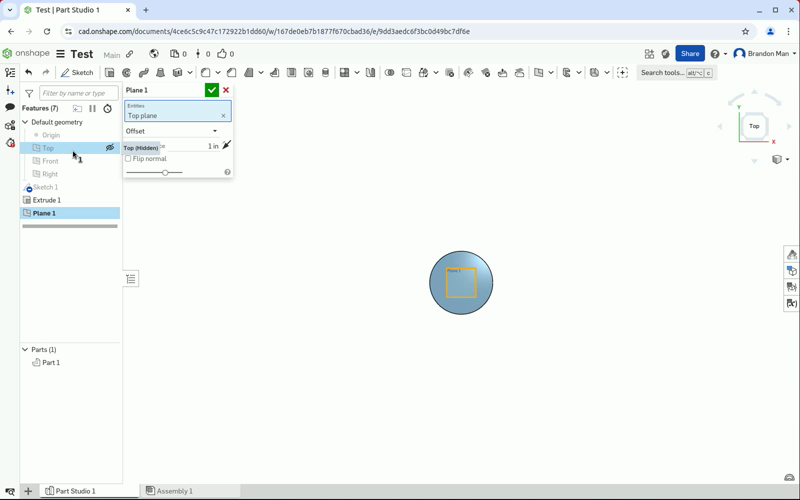
key(tab, 2)
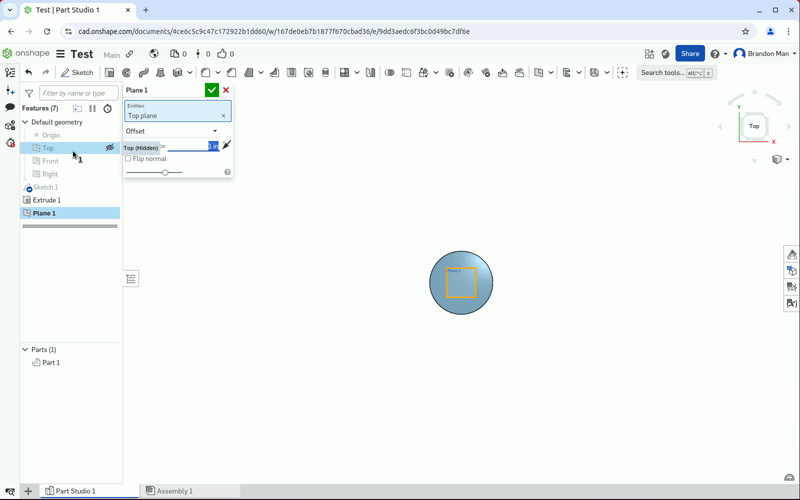
text(0.955)
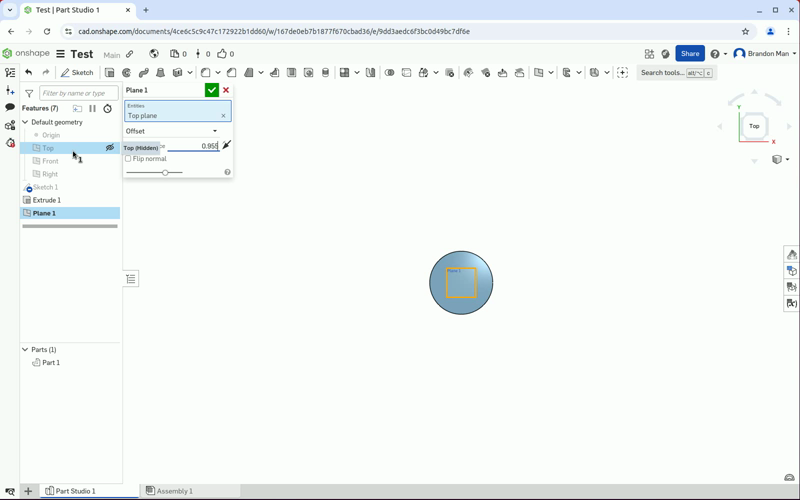
key(enter, 2)
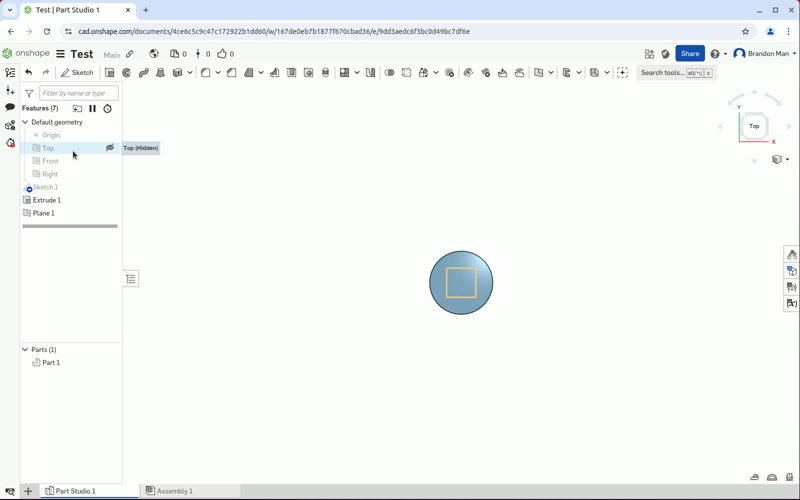
key(shift+s)
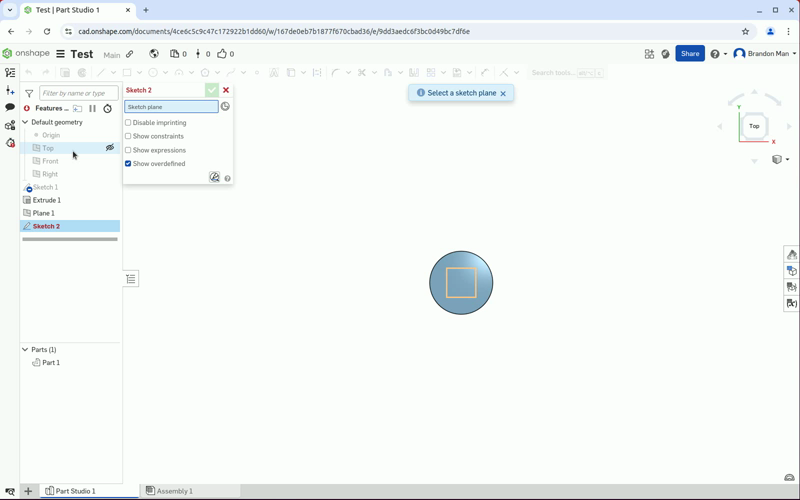
mouse_move(73, 215)
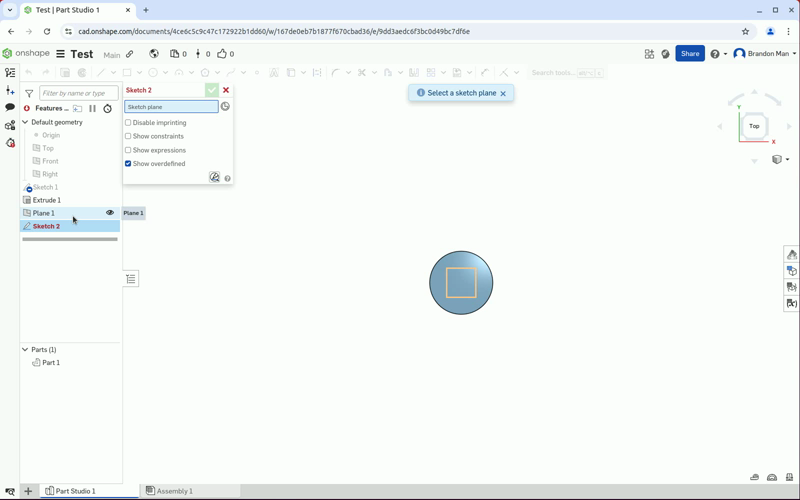
click(73, 215)
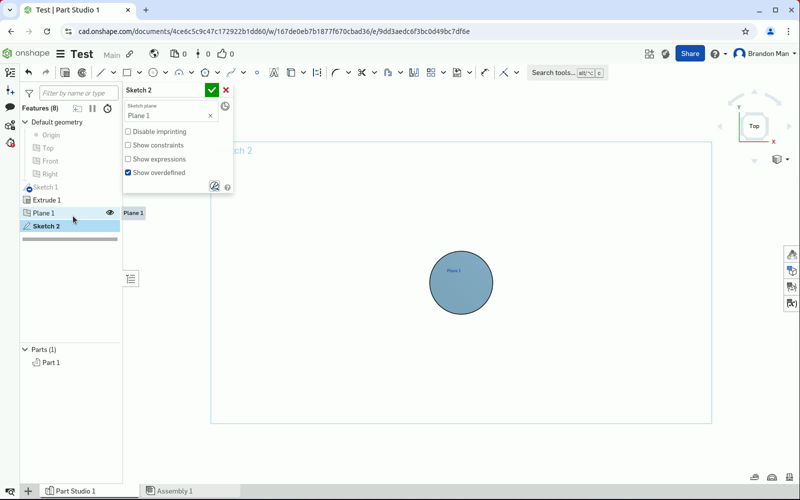
mouse_move(73, 352)
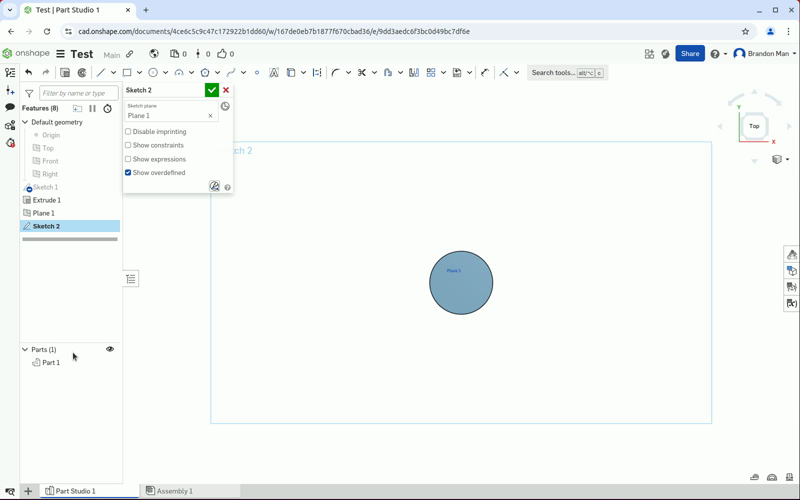
key(y)
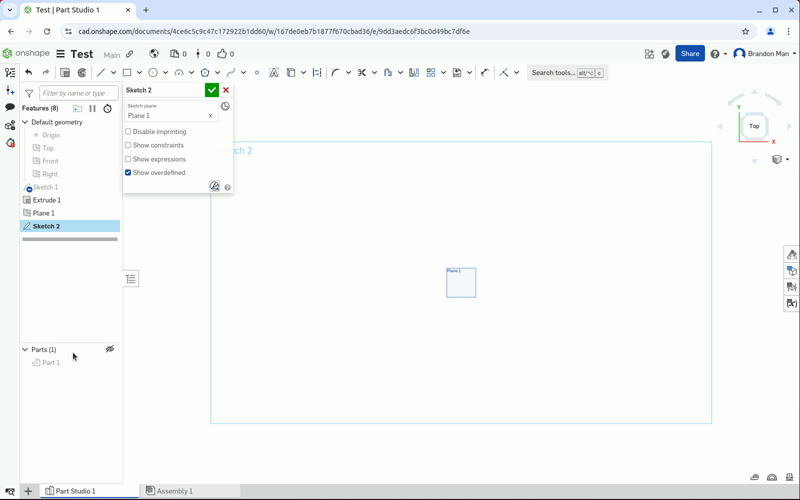
key(c)
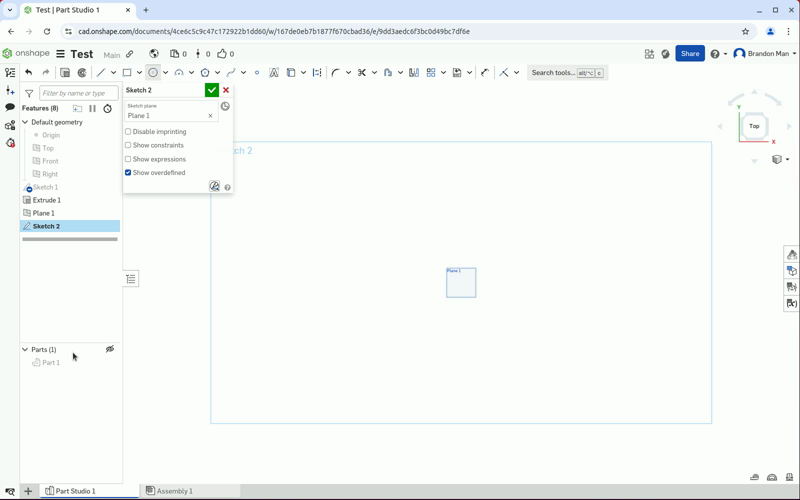
key_down(shift)
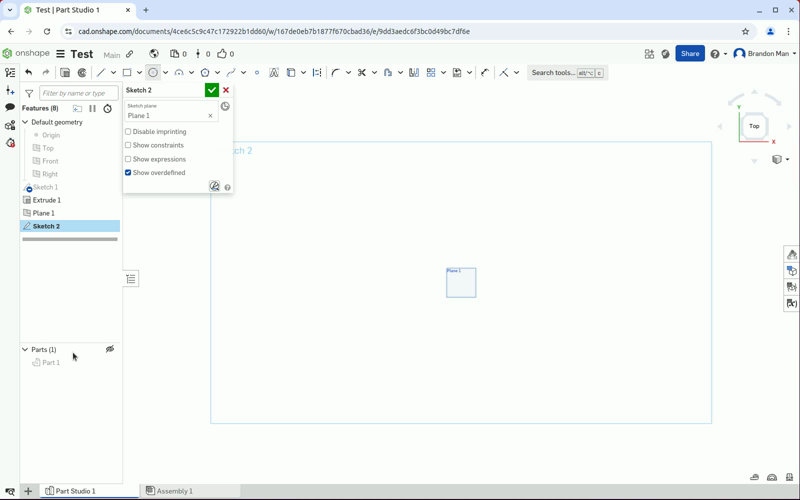
mouse_move(461, 282)
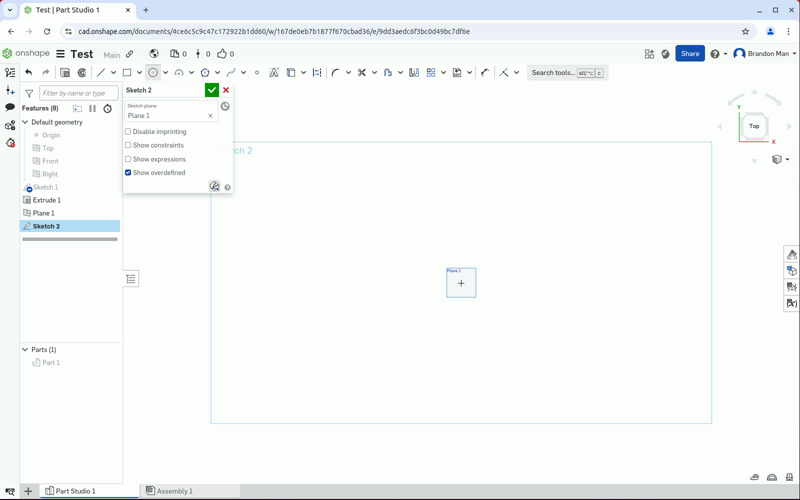
click(461, 282)
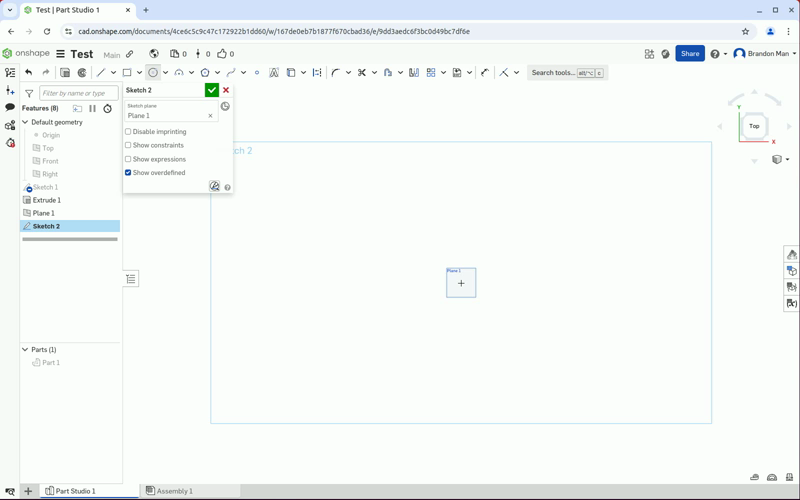
key_up(shift)
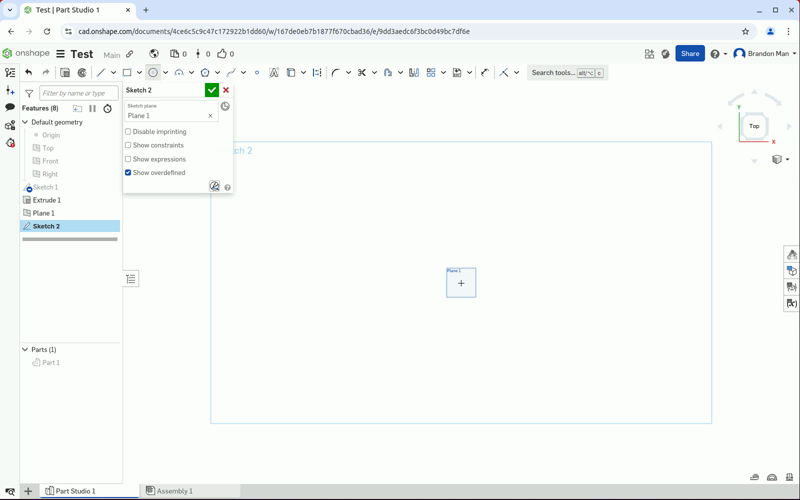
mouse_move(492, 282)
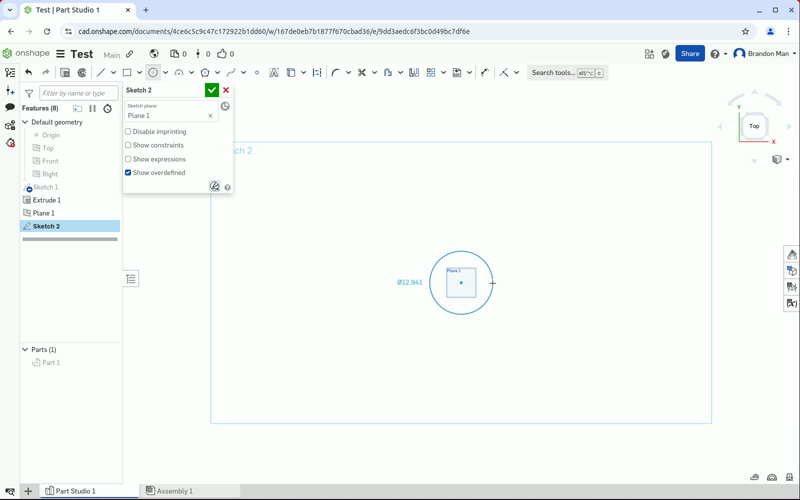
click(492, 282)
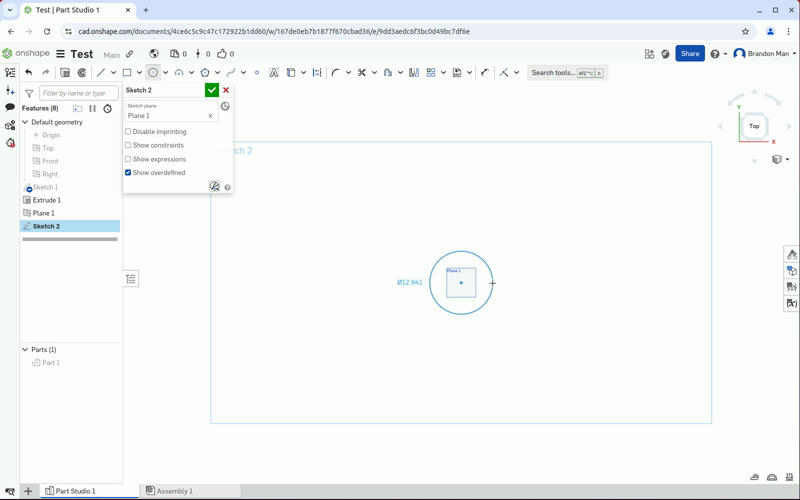
key(esc)
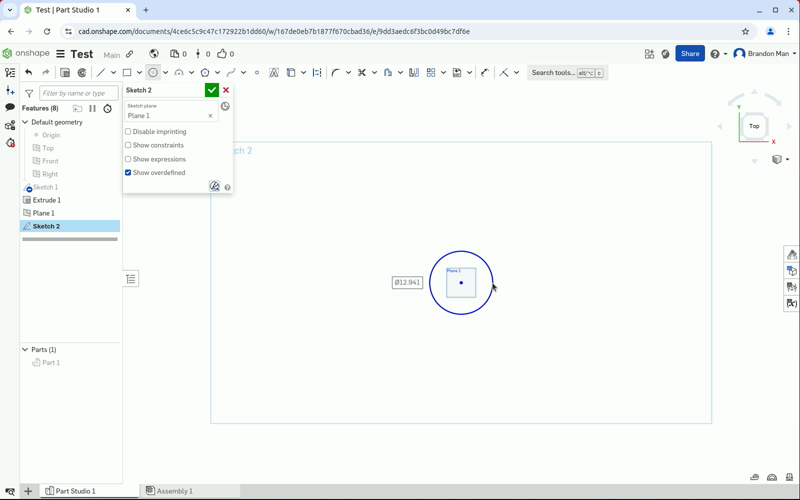
key(c)
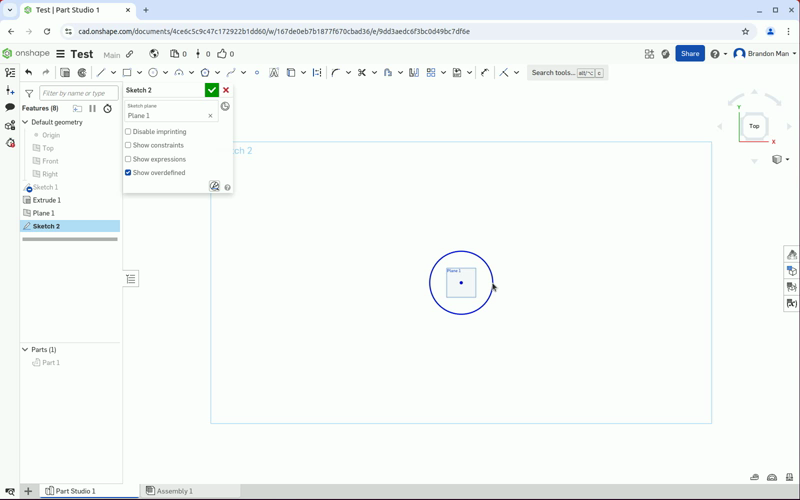
key_down(shift)
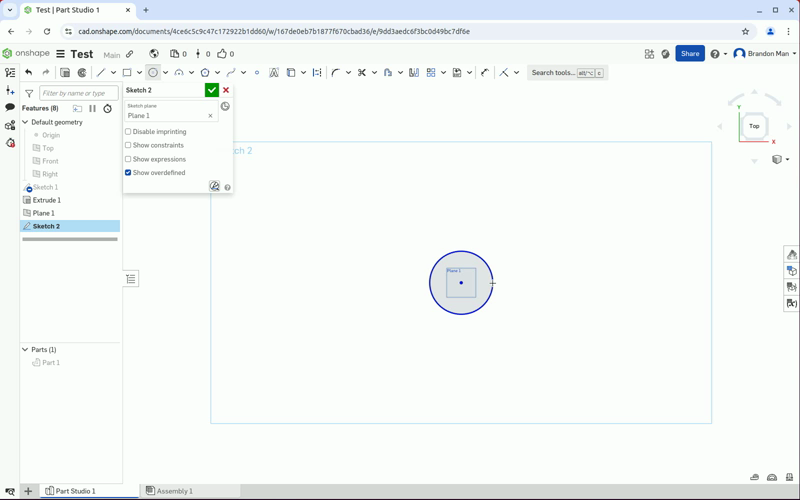
mouse_move(461, 282)
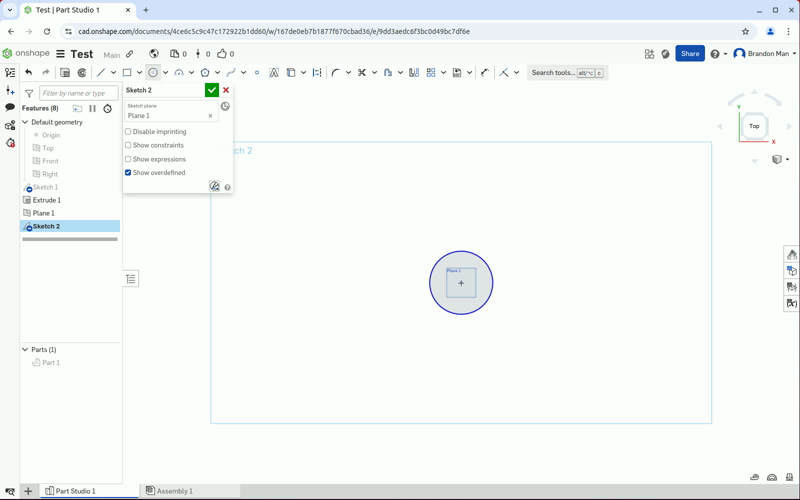
click(461, 282)
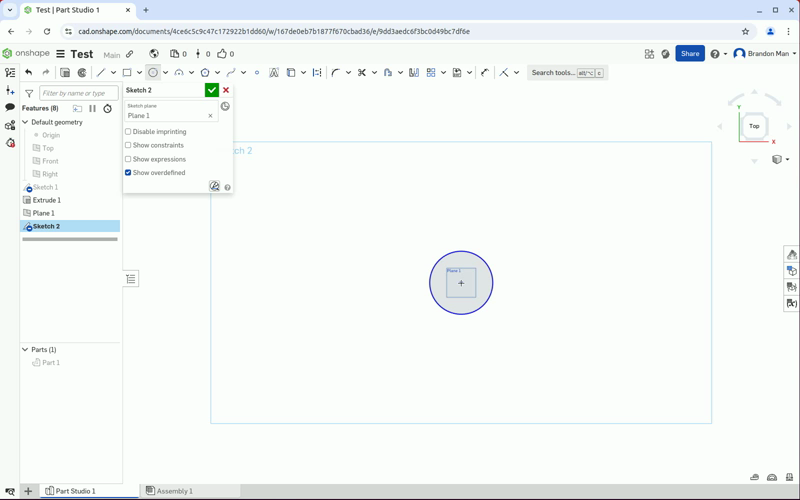
key_up(shift)
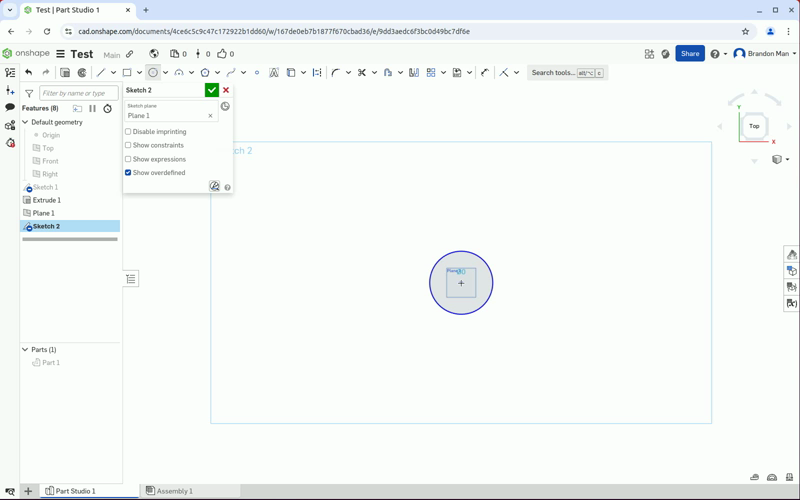
mouse_move(487, 282)
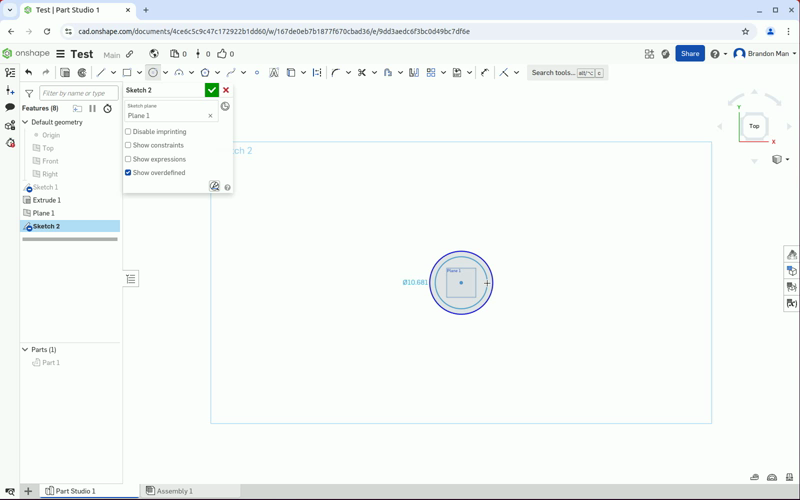
click(487, 282)
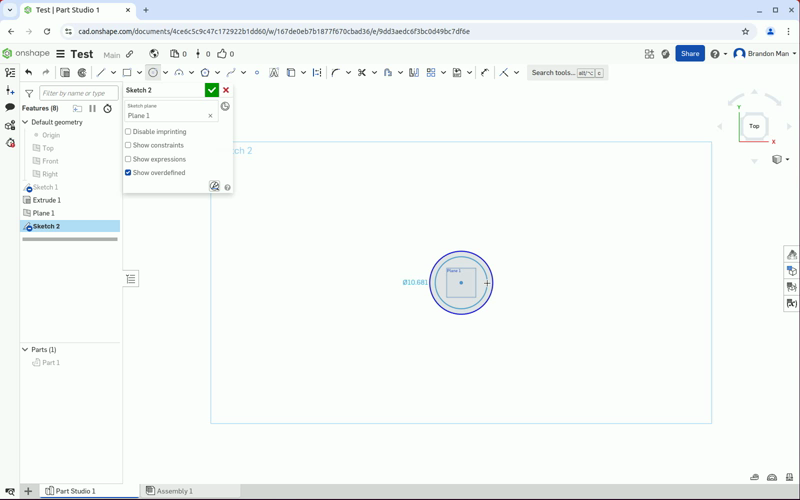
key(esc)
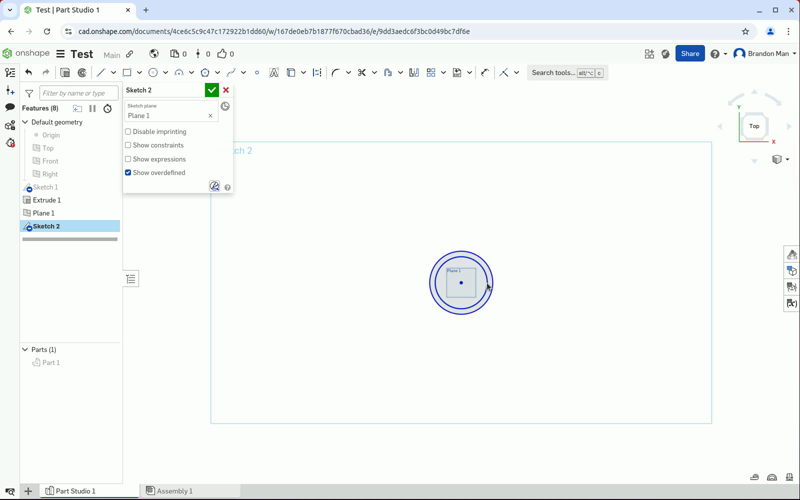
mouse_move(476, 304)
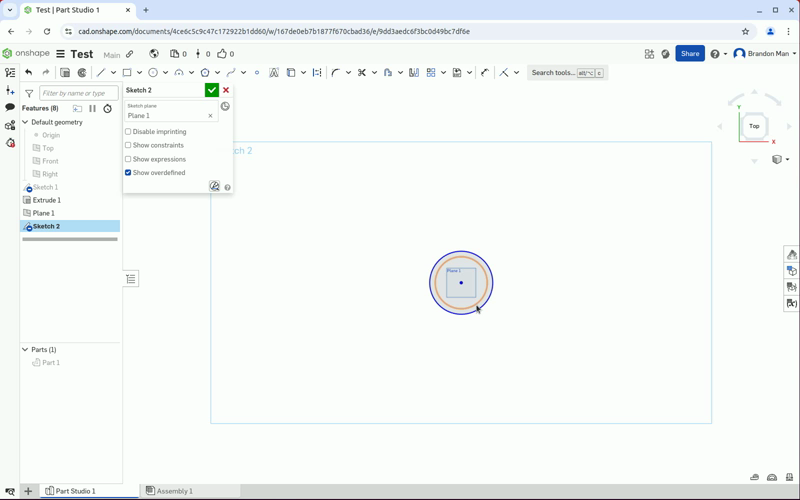
scroll(6)
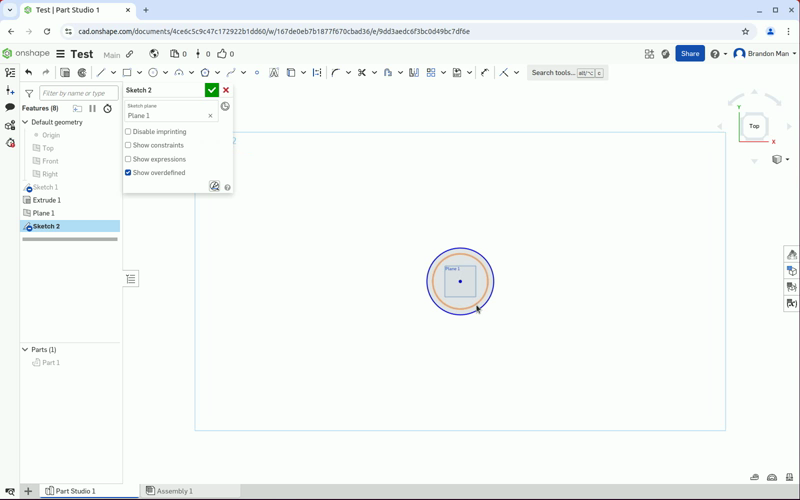
scroll(6)
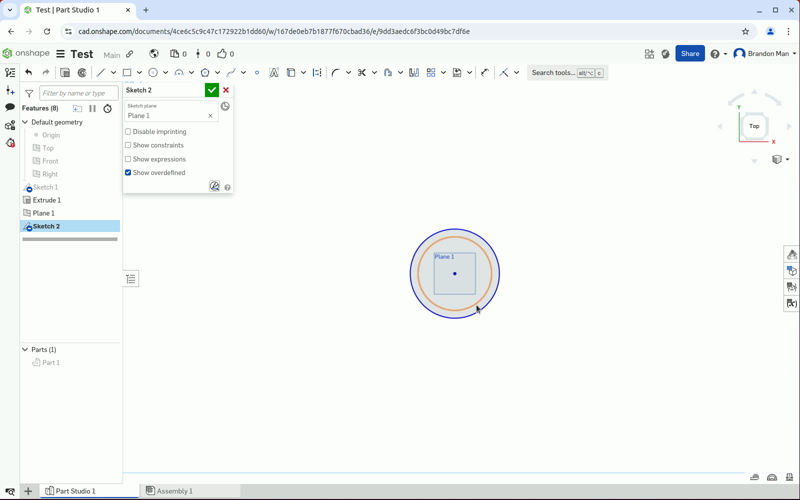
scroll(6)
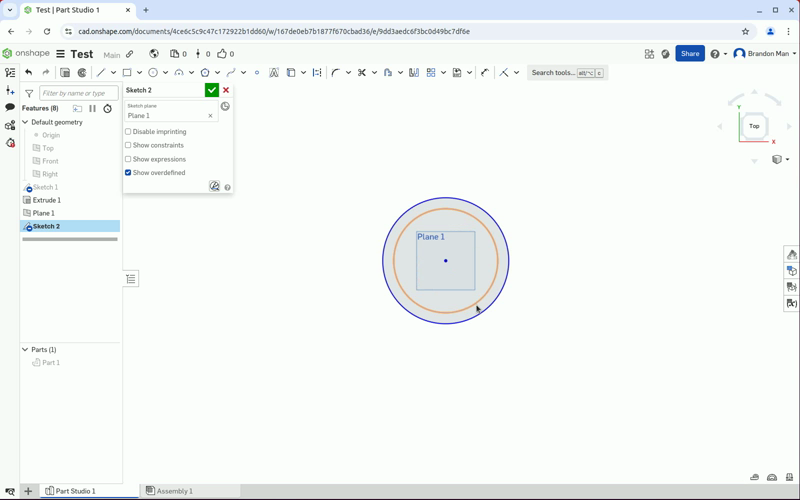
scroll(6)
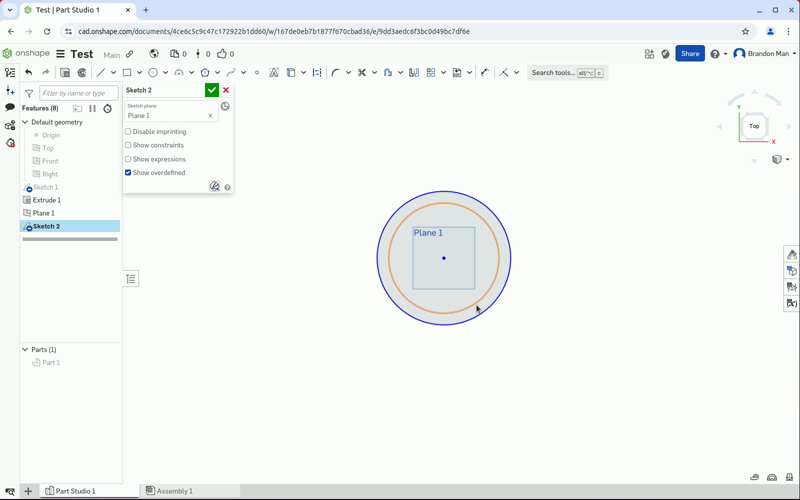
scroll(6)
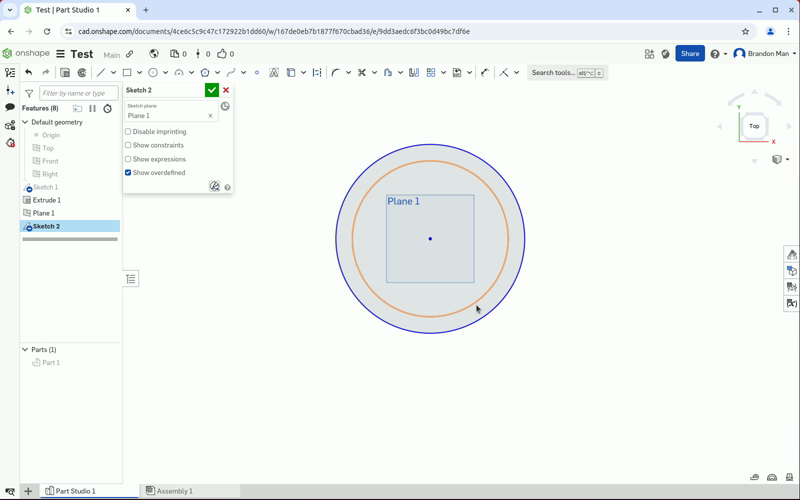
scroll(6)
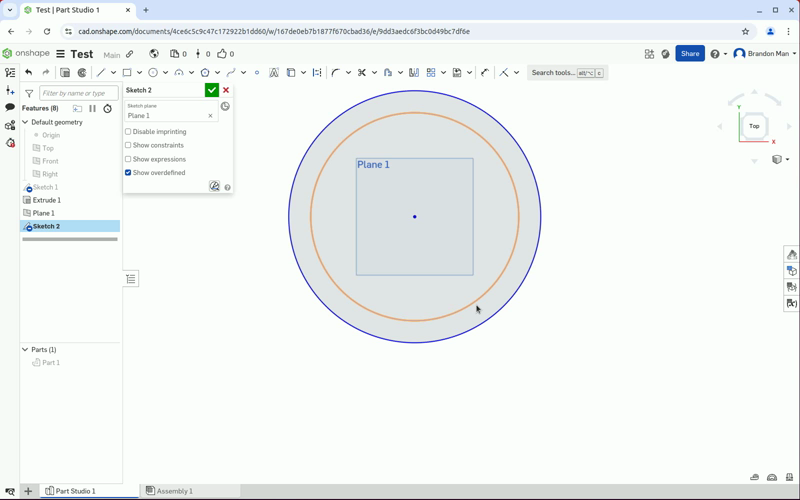
scroll(6)
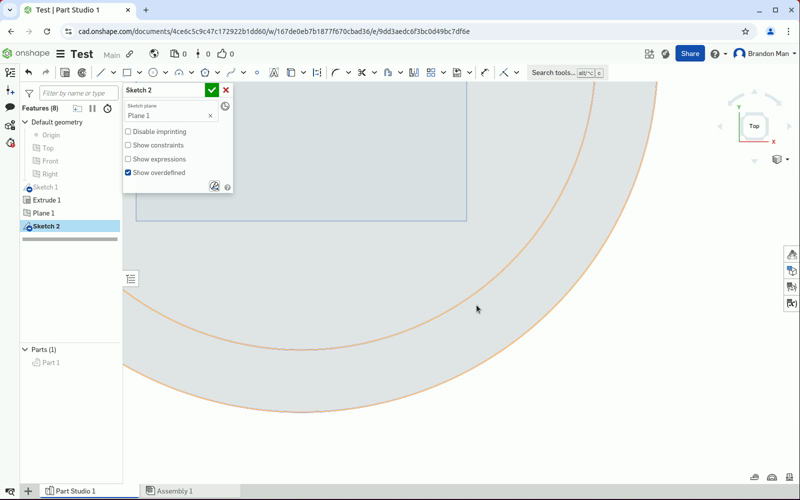
click(476, 304)
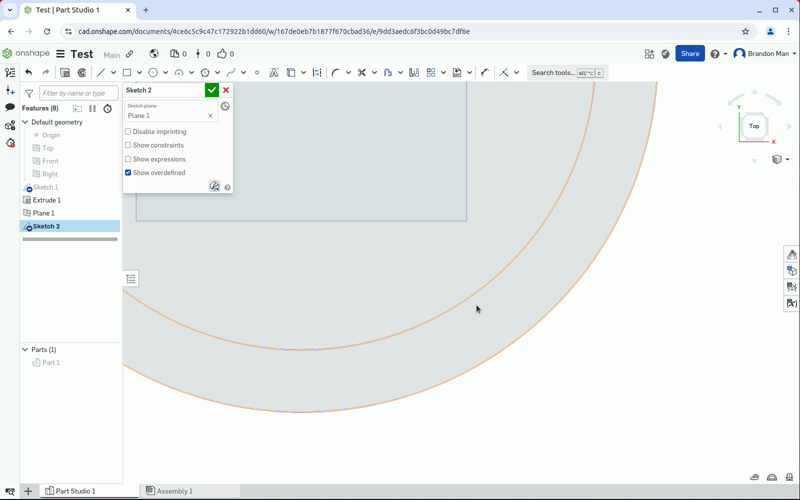
scroll(-6)
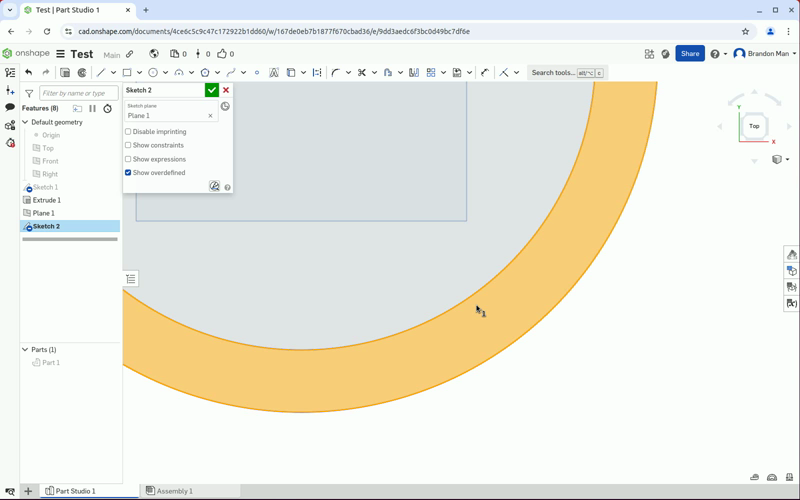
scroll(-6)
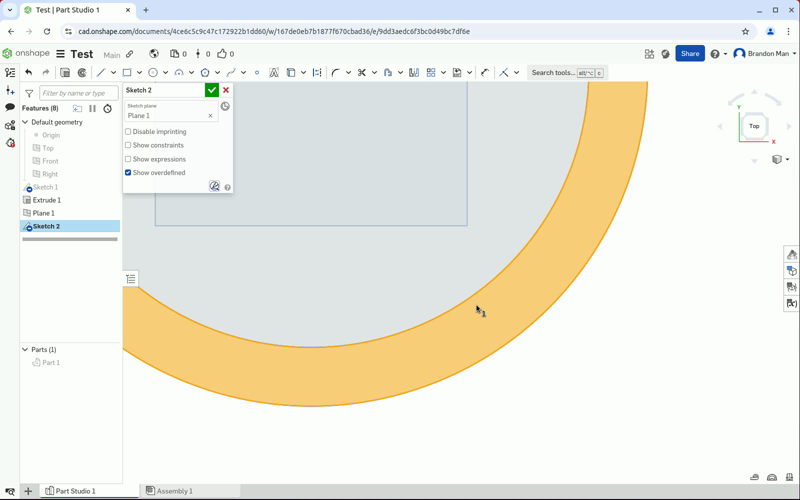
scroll(-6)
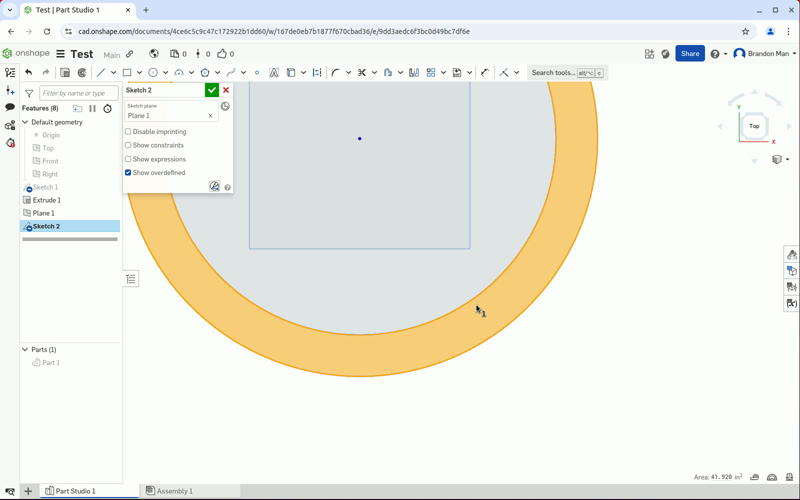
scroll(-6)
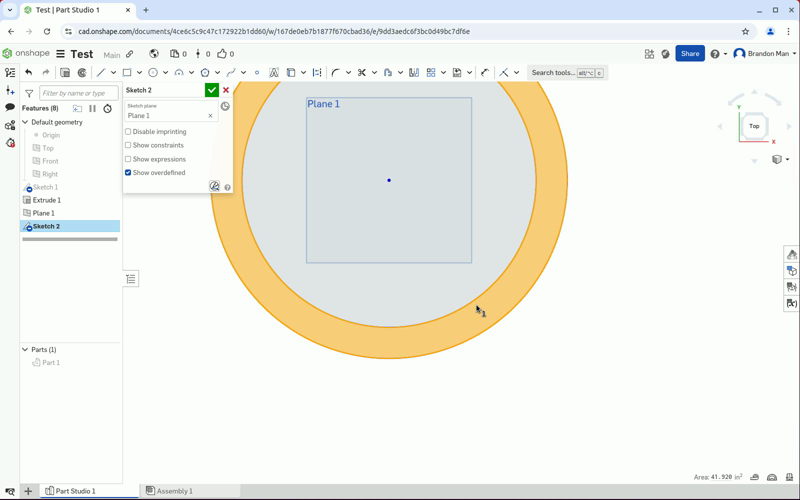
scroll(-6)
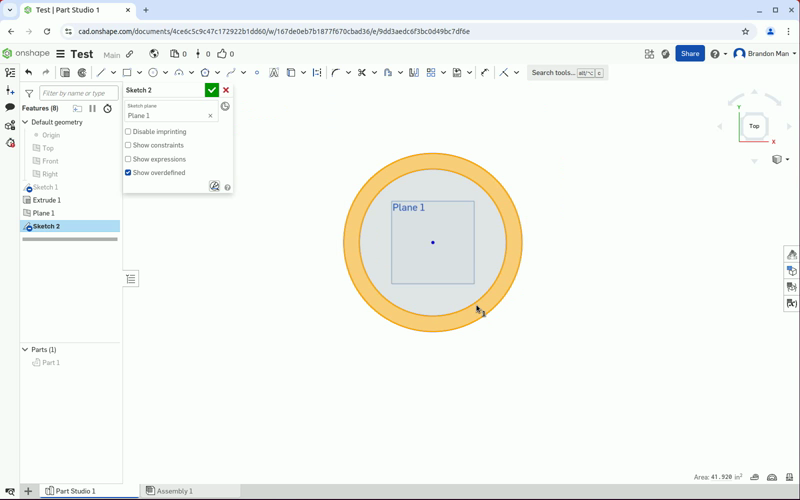
scroll(-6)
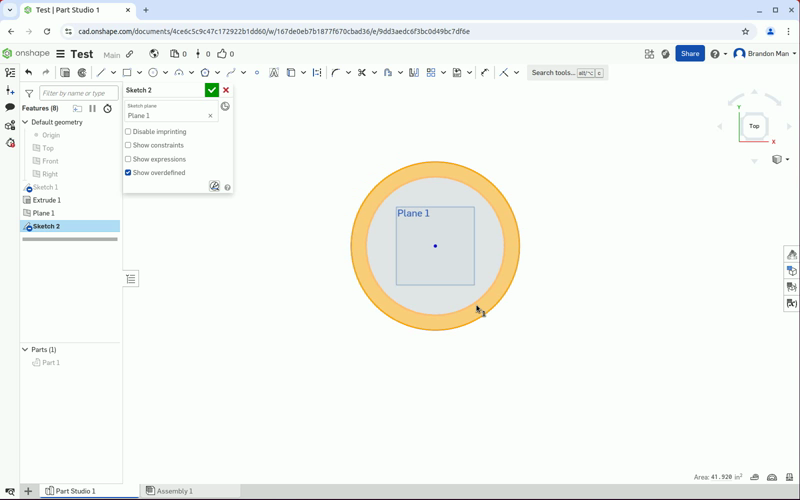
scroll(-6)
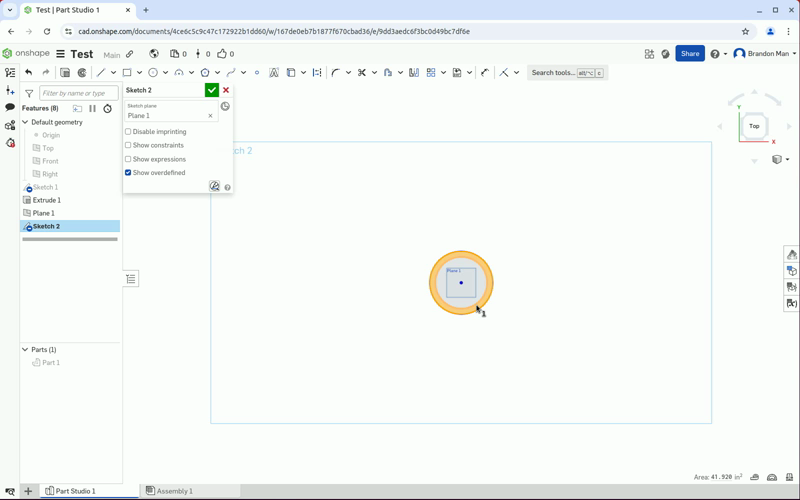
mouse_move(73, 352)
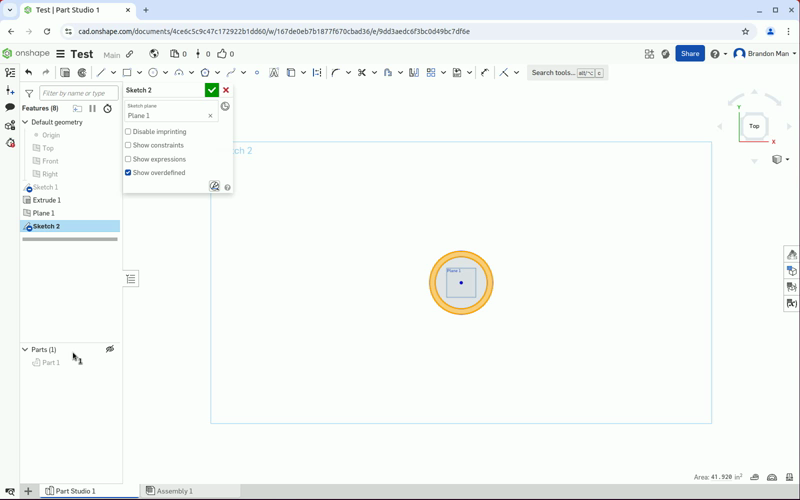
key(shift+y)
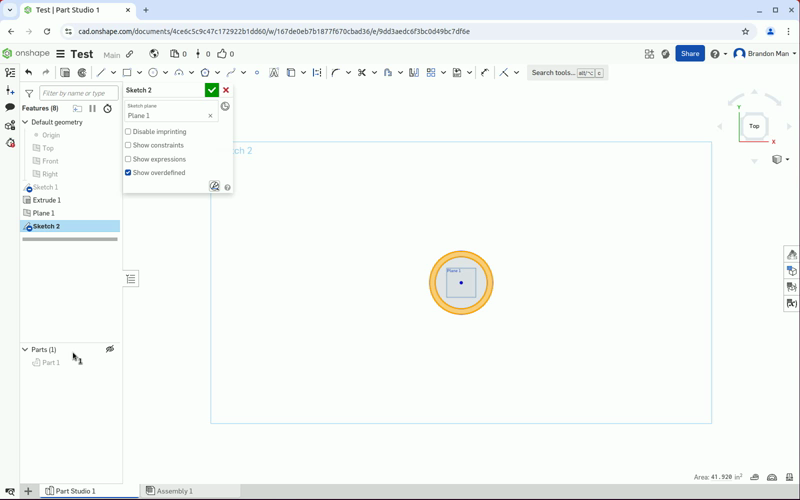
key(shift+e)
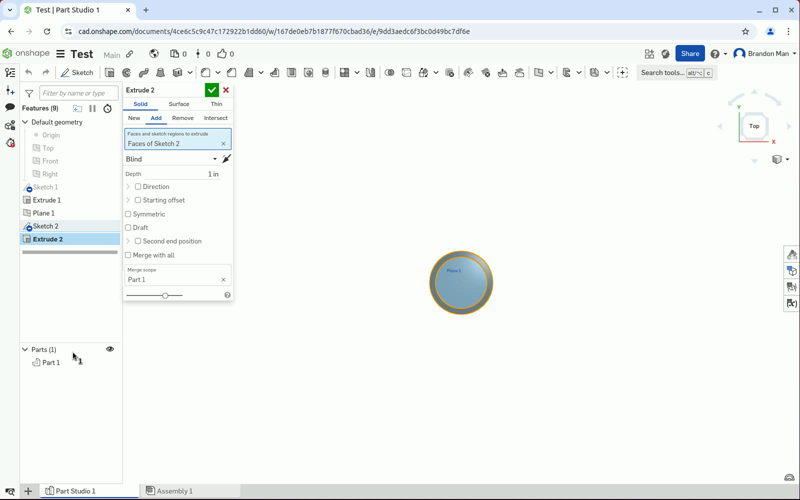
mouse_move(143, 106)
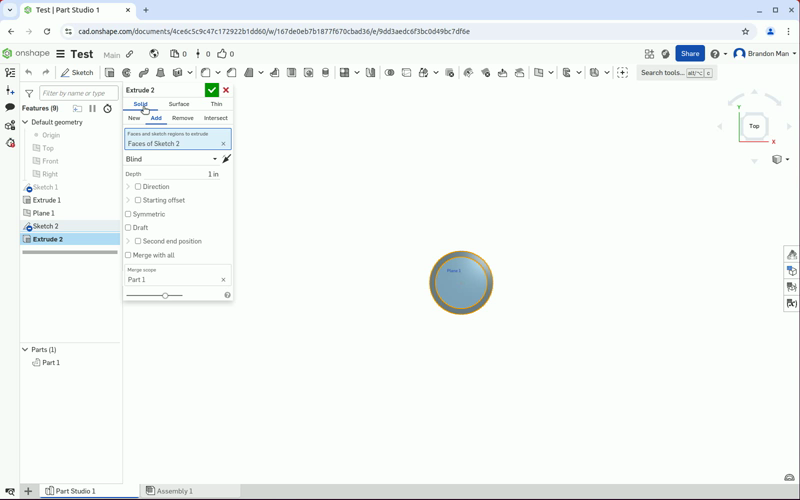
click(143, 106)
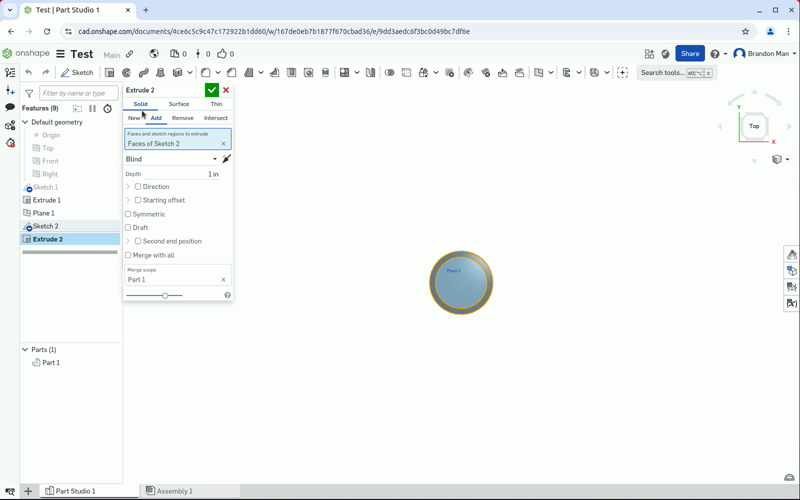
mouse_move(137, 120)
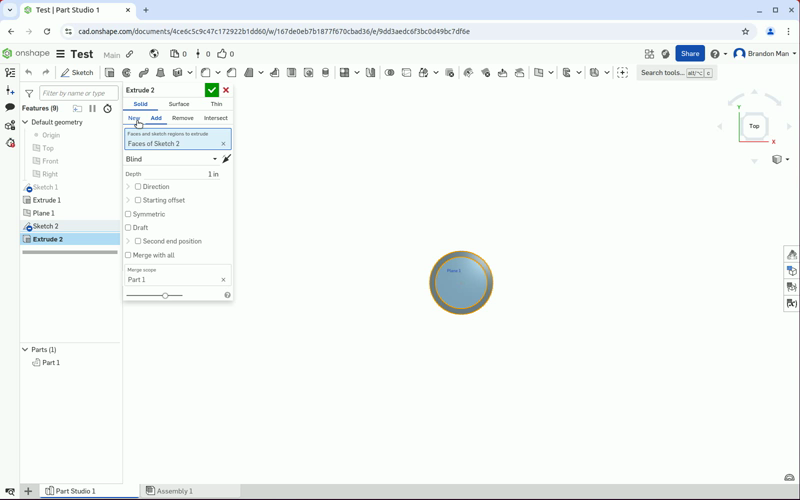
click(137, 120)
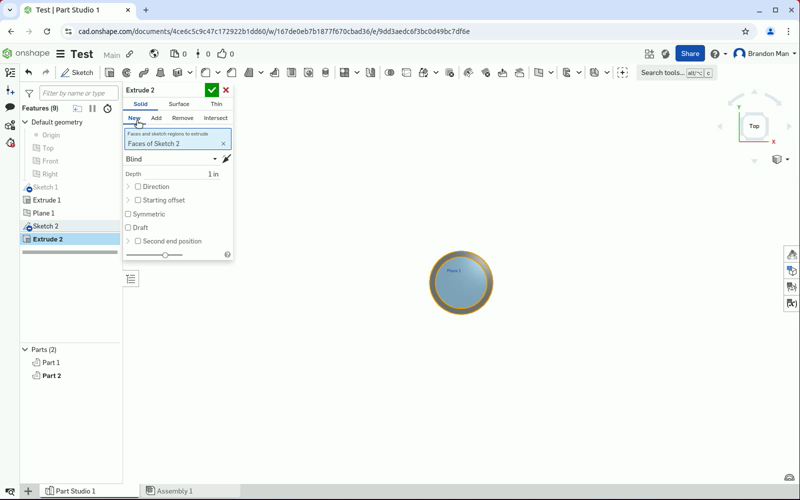
key(tab, 4)
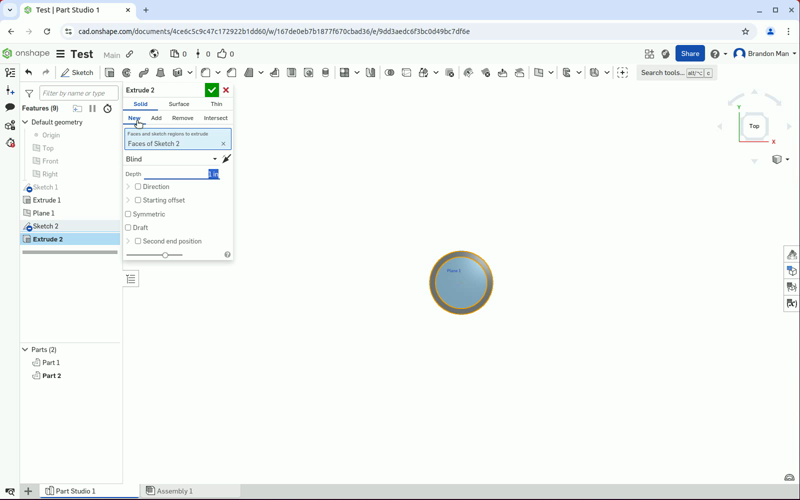
text(22.145)
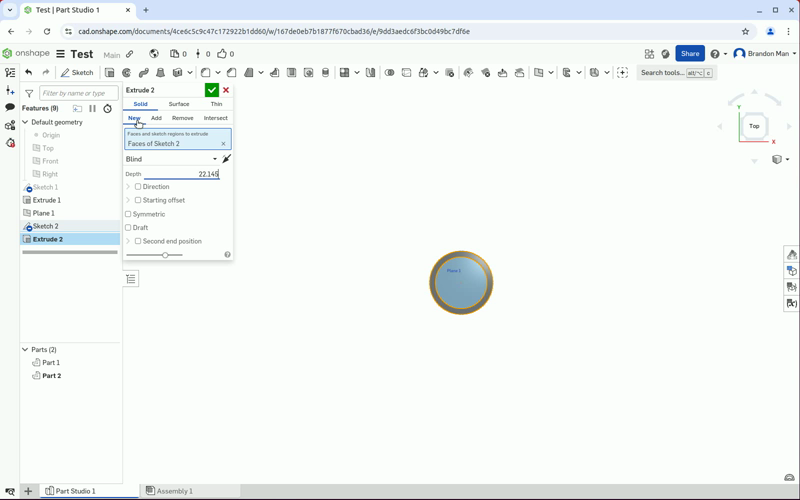
key(enter)
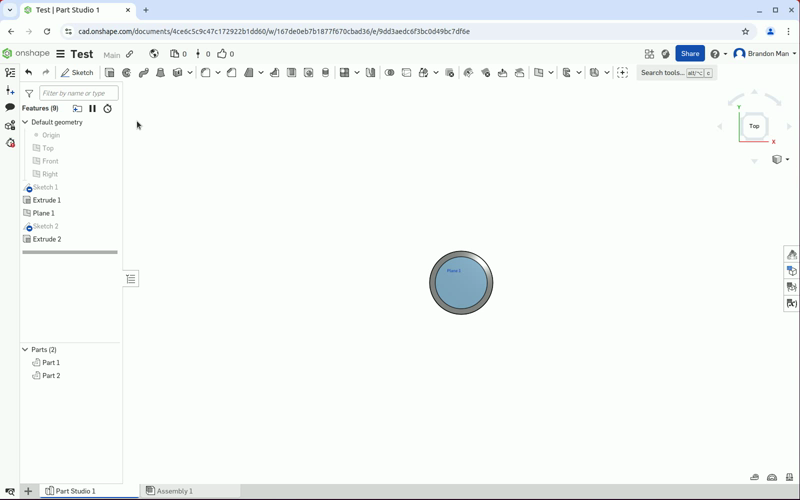
key(shift+h)
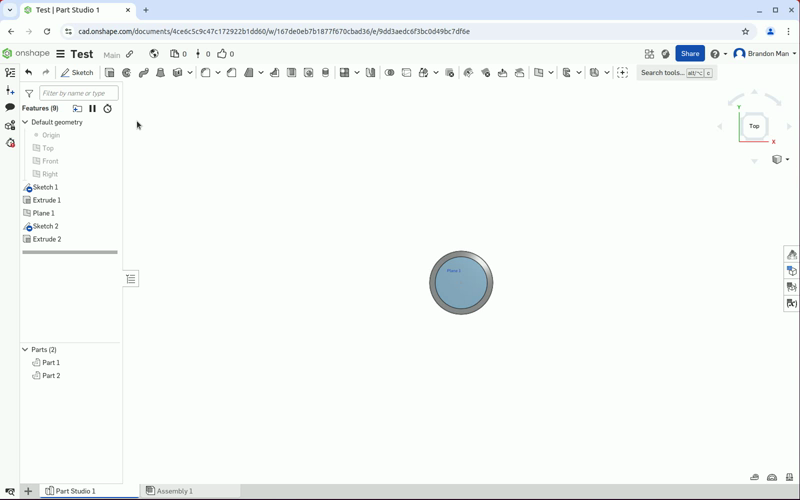
key(shift+h)
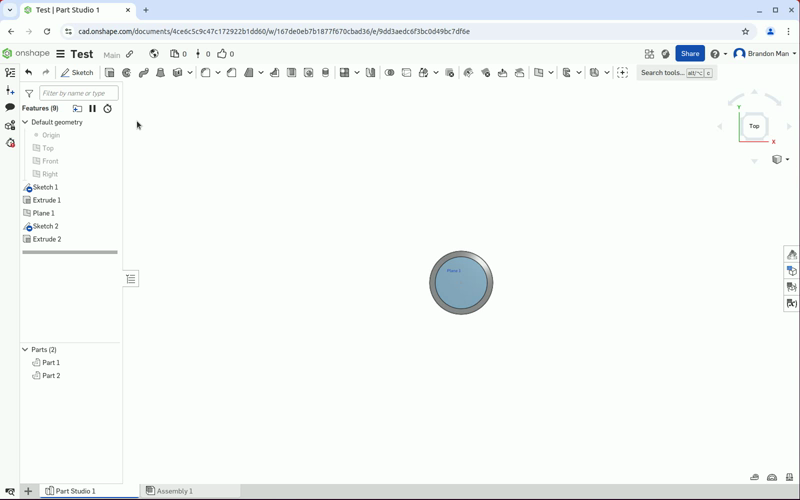
key(shift+7)
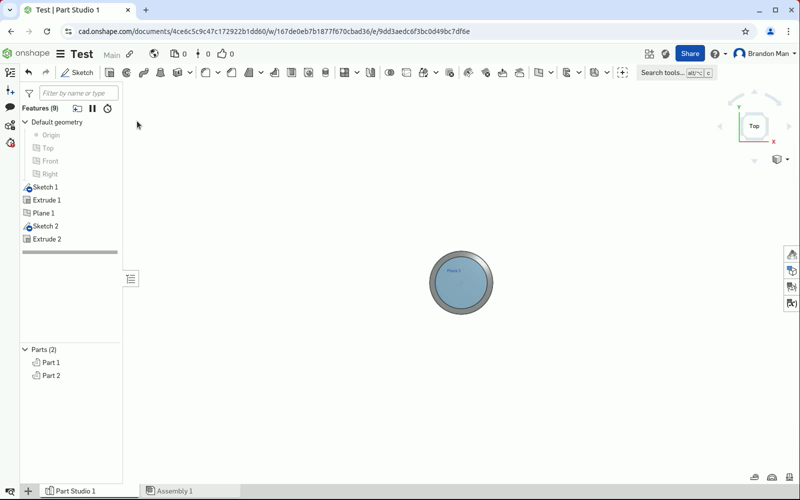
key(up, 3)
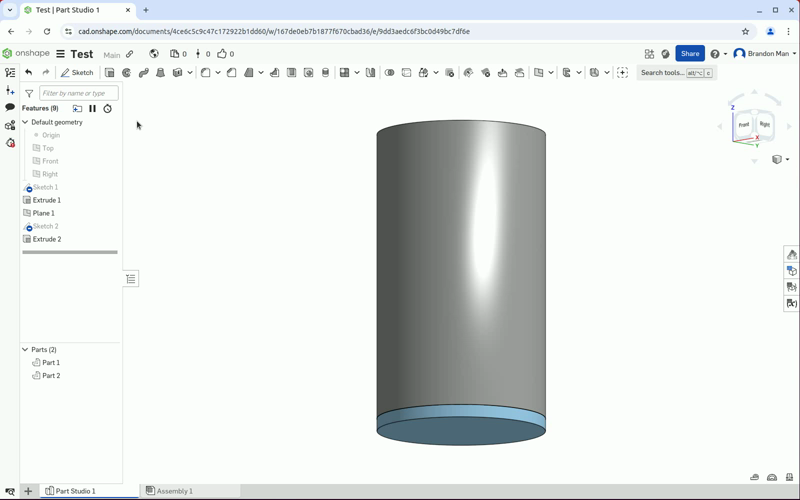
key(left, 3)
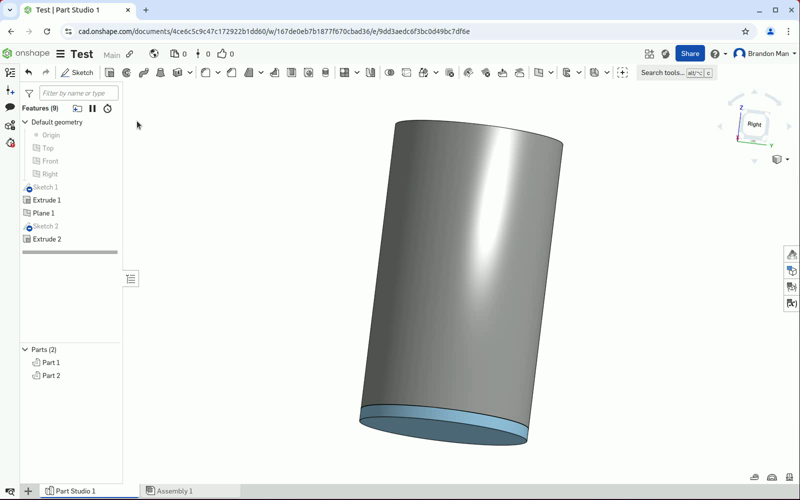
key(right, 3)
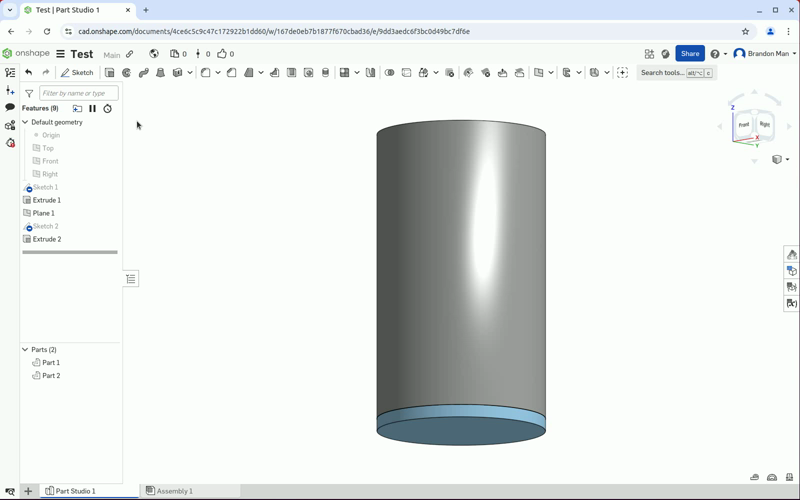
key(down, 3)
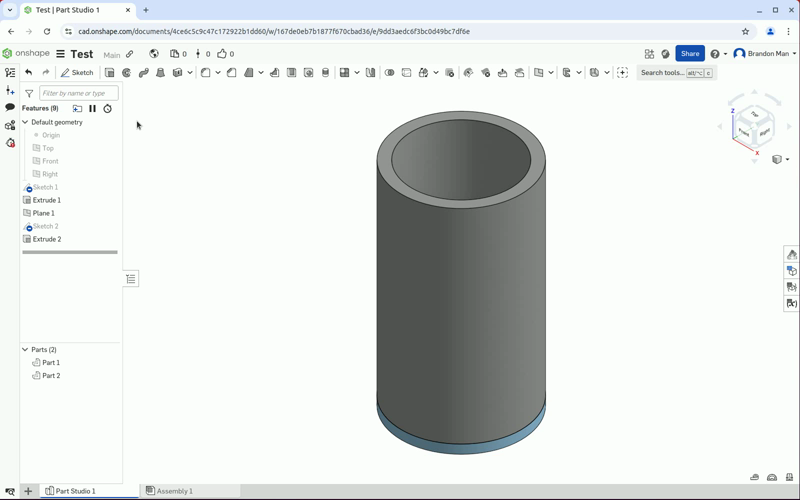
mouse_move(73, 189)
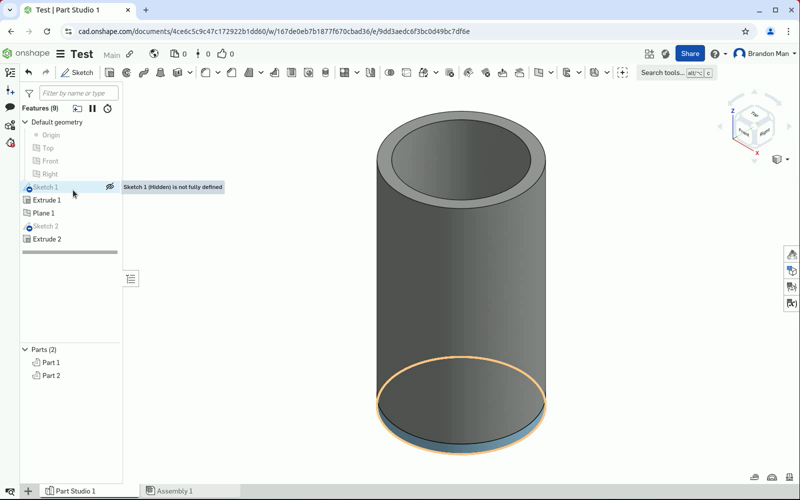
click(73, 189)